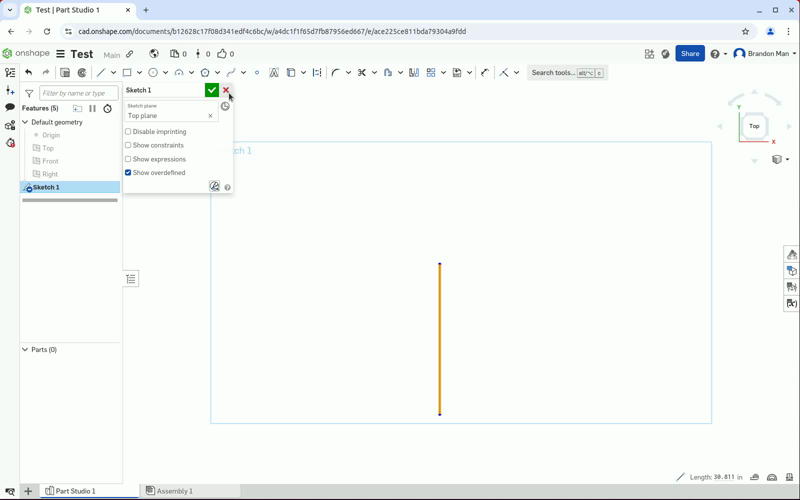
key(shift+h)
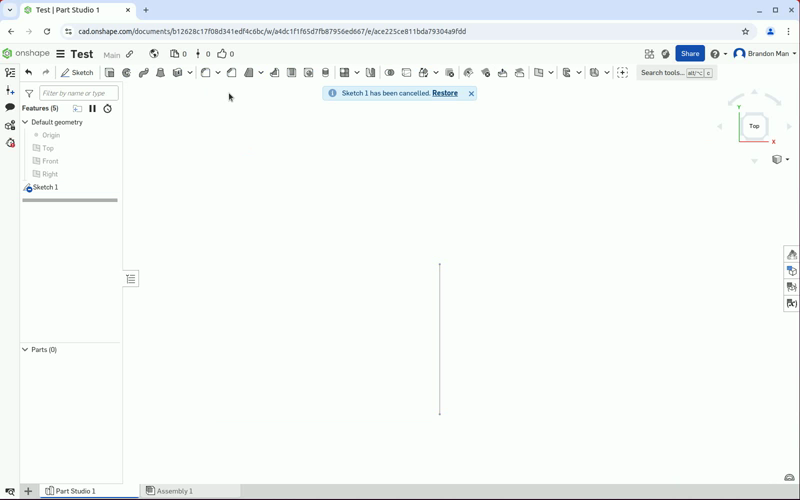
key(shift+s)
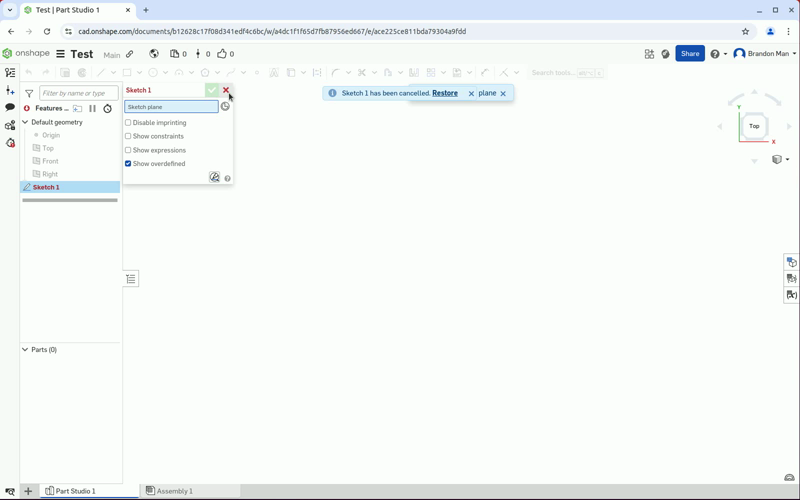
mouse_move(73, 150)
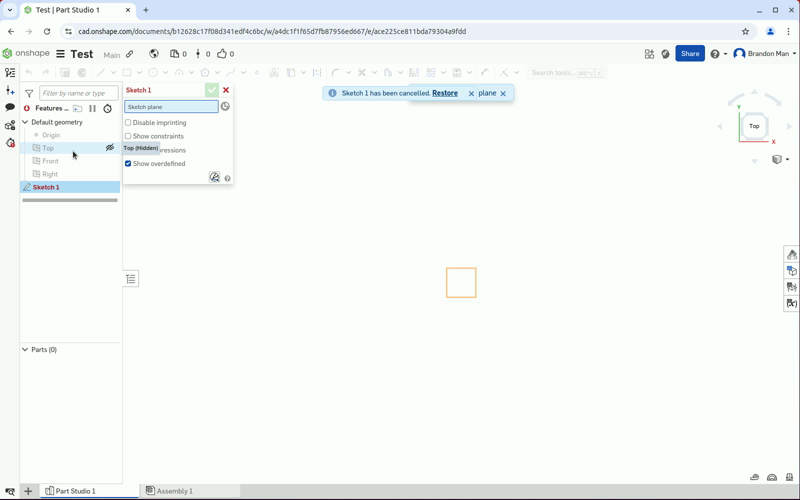
click(73, 150)
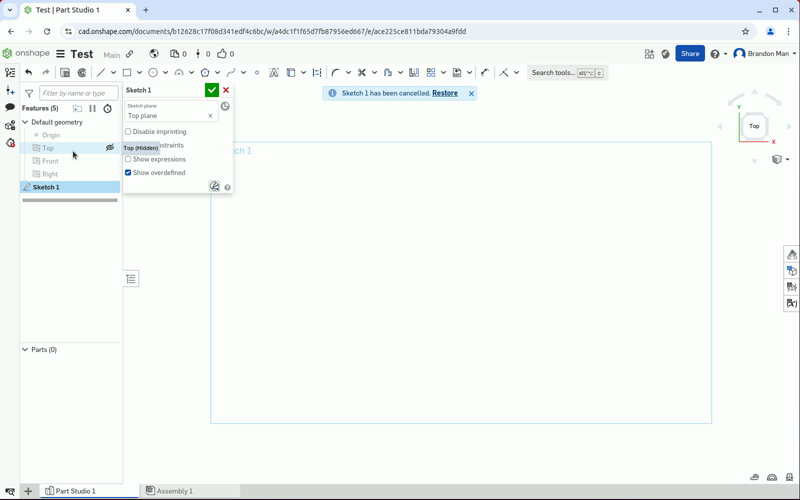
mouse_move(73, 352)
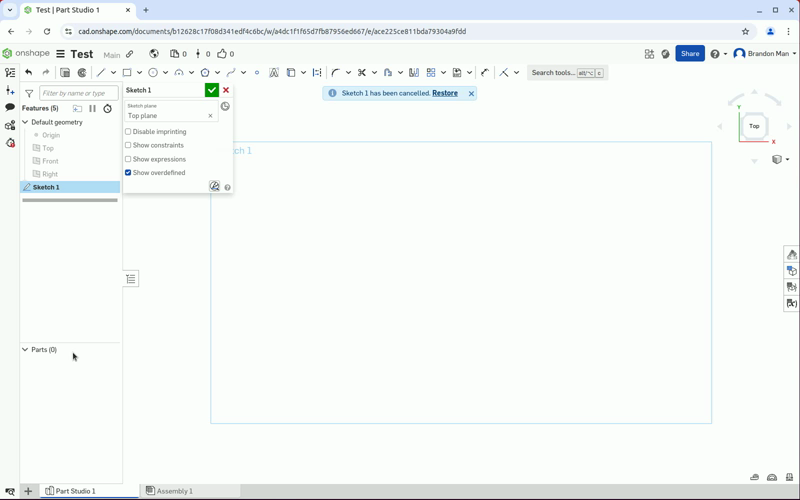
key(y)
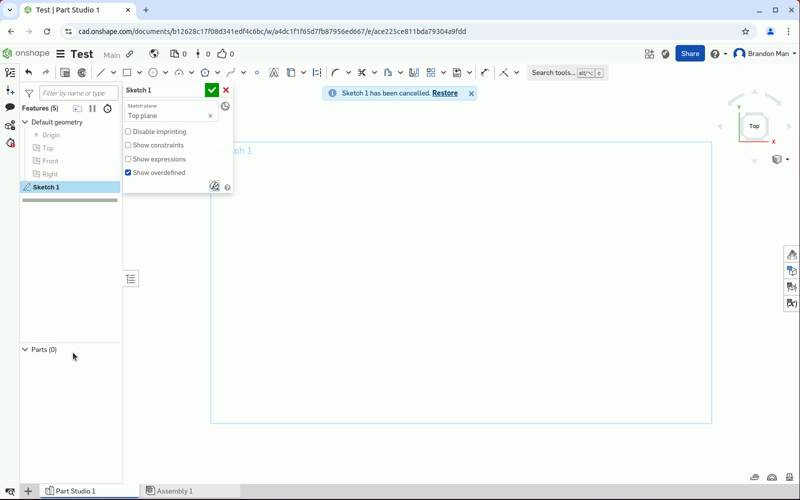
key(l)
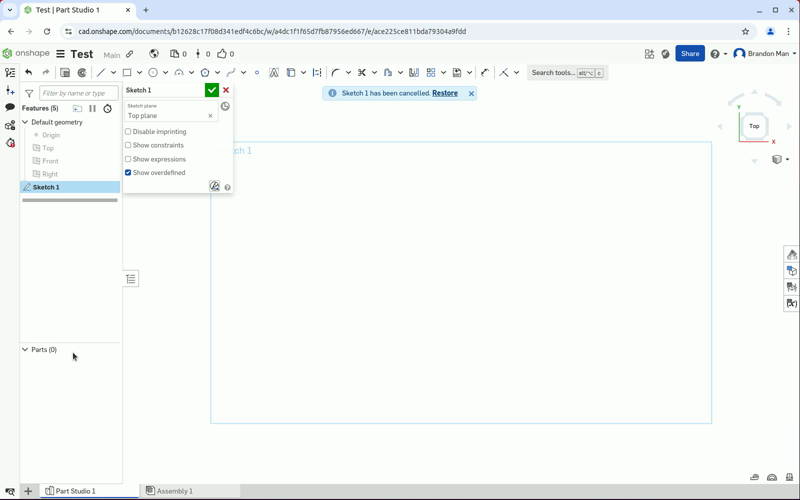
key_down(shift)
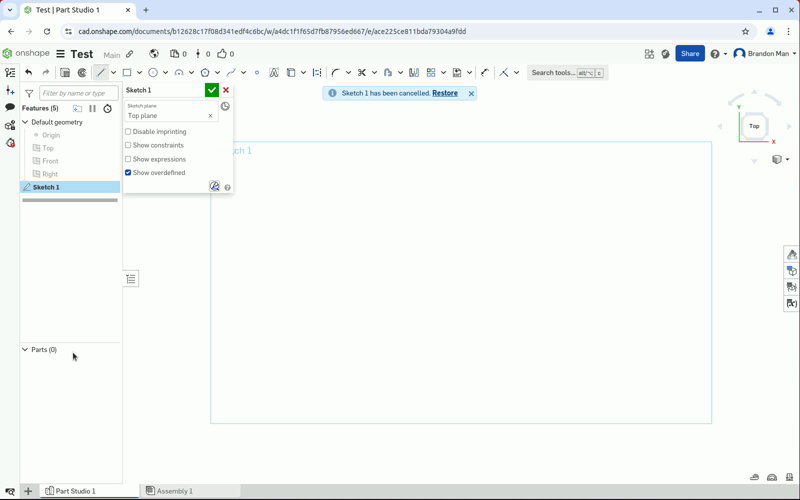
mouse_move(391, 352)
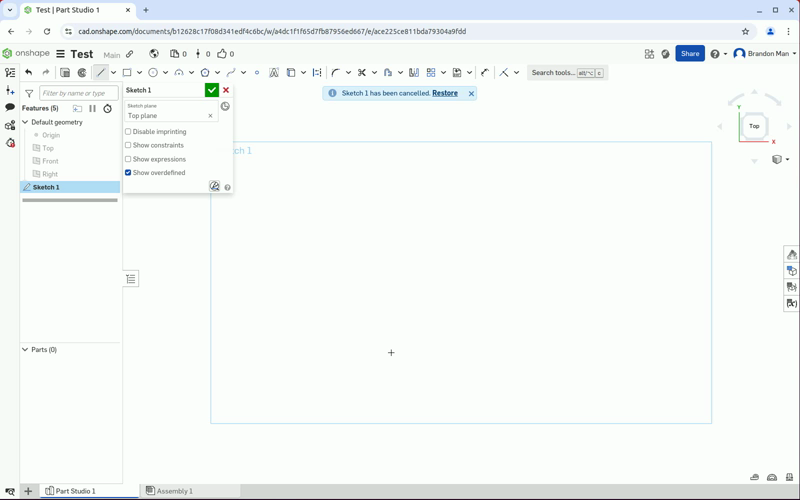
click(391, 352)
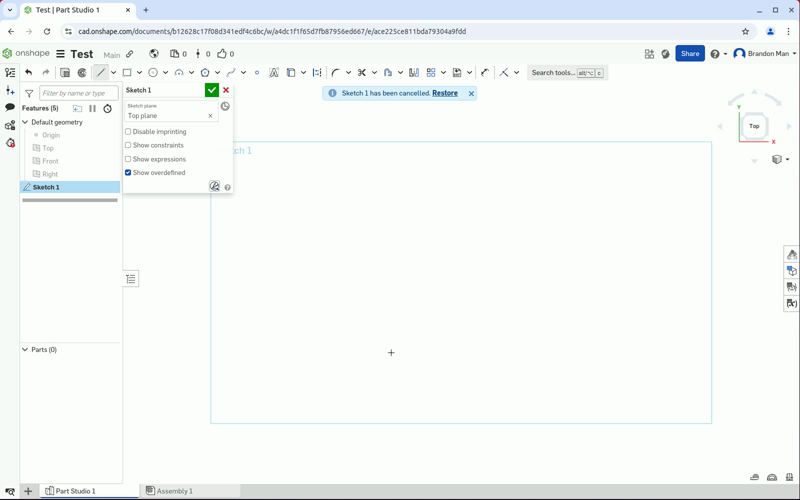
key_up(shift)
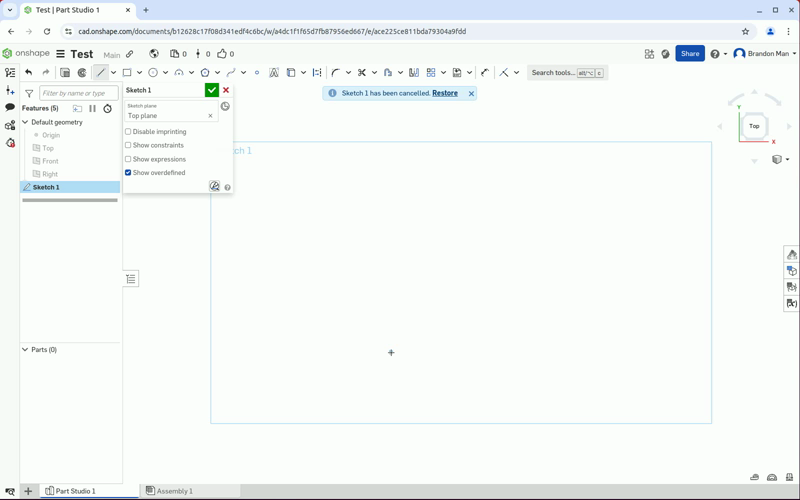
key_down(shift)
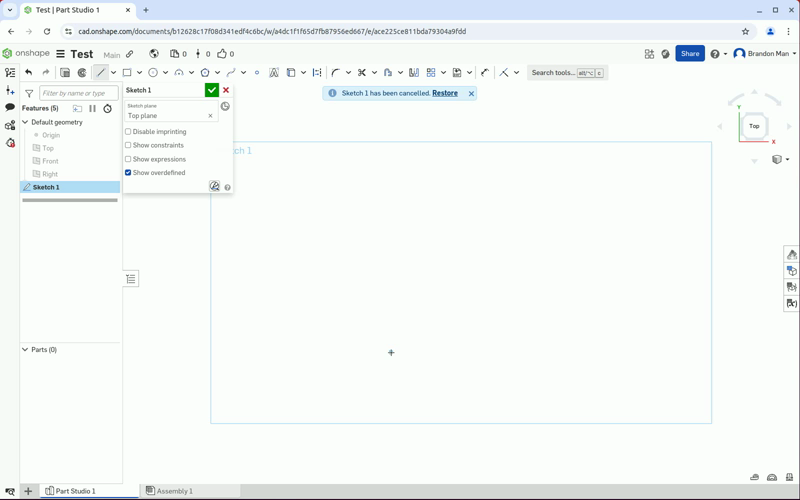
mouse_move(529, 352)
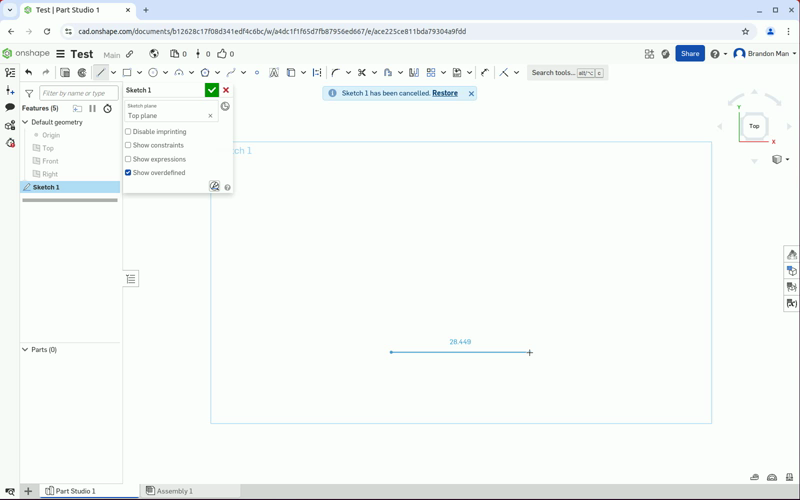
click(529, 352)
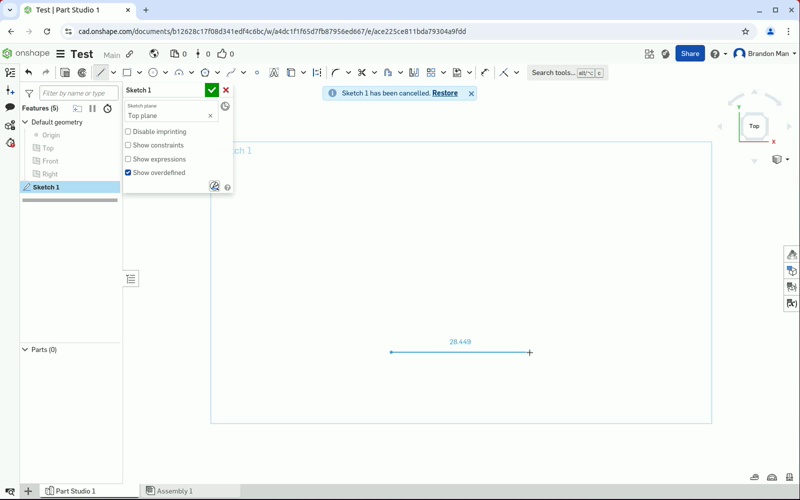
key_up(shift)
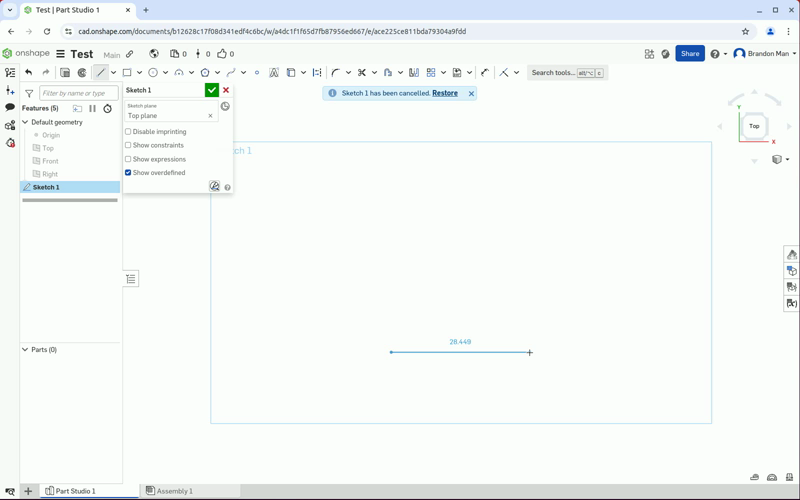
key_down(shift)
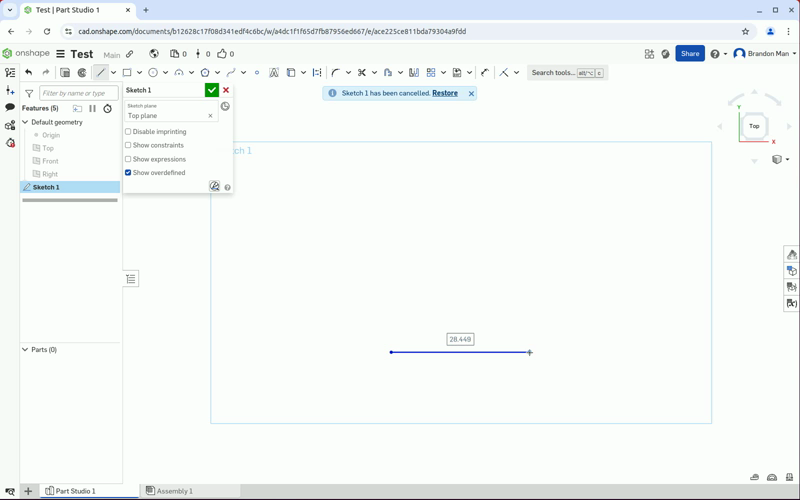
mouse_move(529, 213)
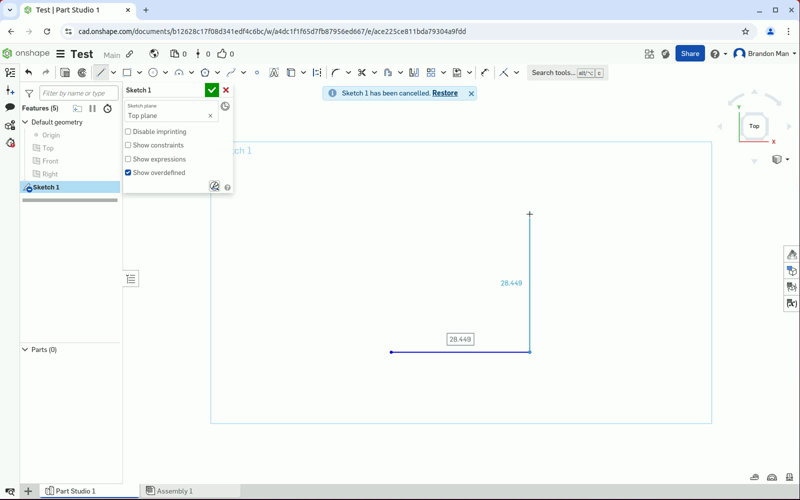
click(529, 213)
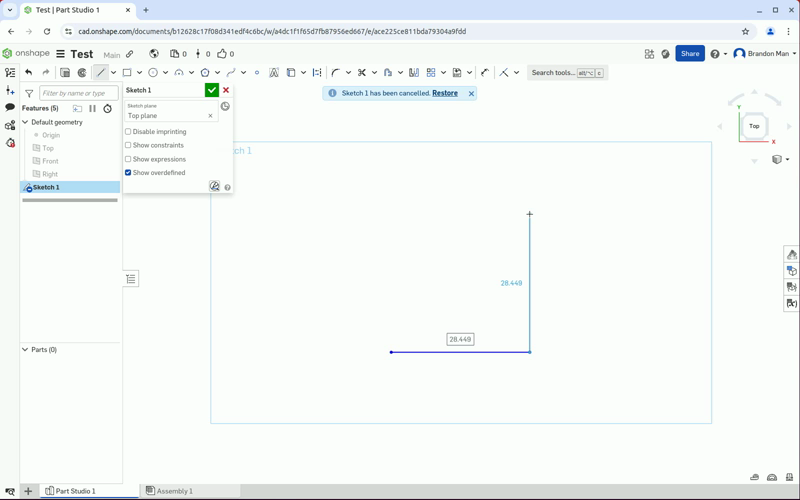
key_up(shift)
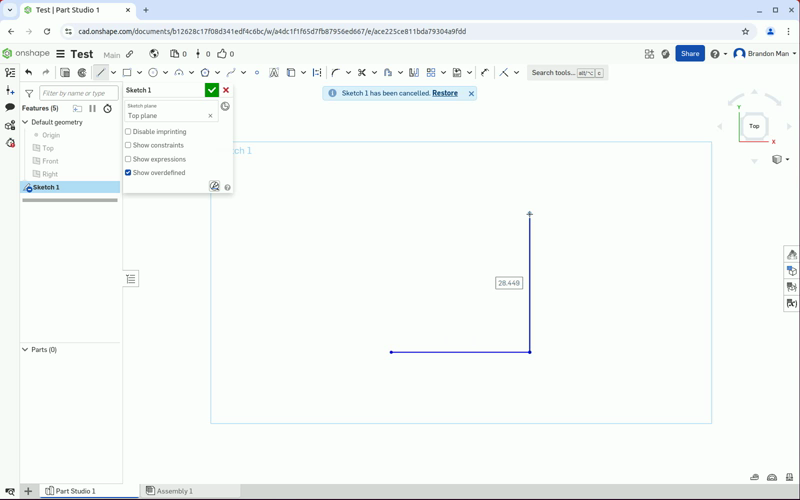
key_down(shift)
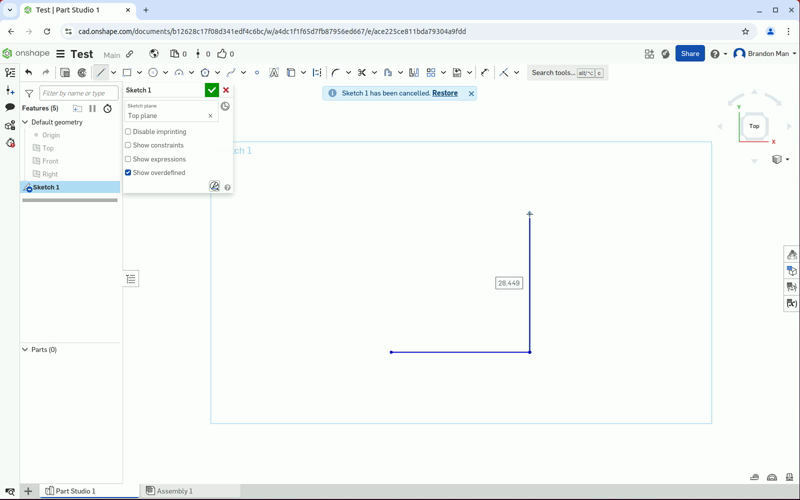
mouse_move(391, 213)
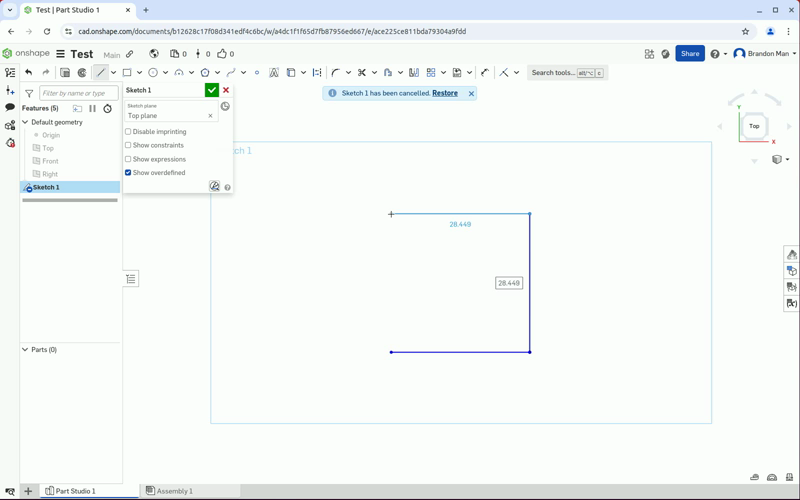
click(391, 213)
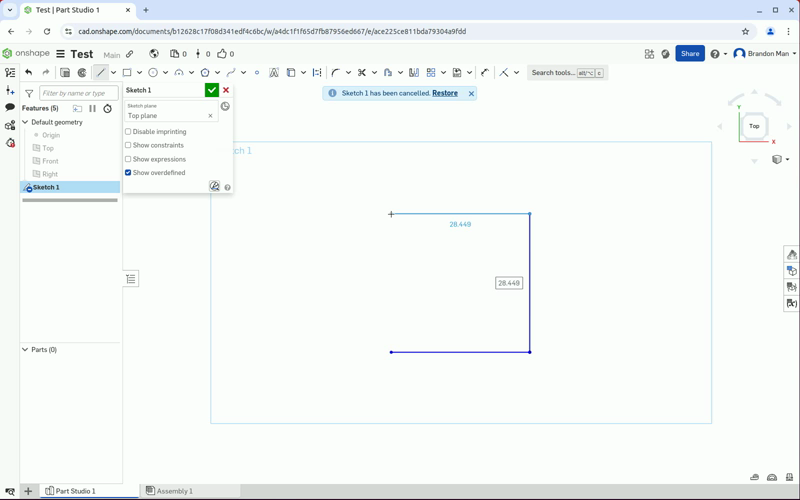
key_up(shift)
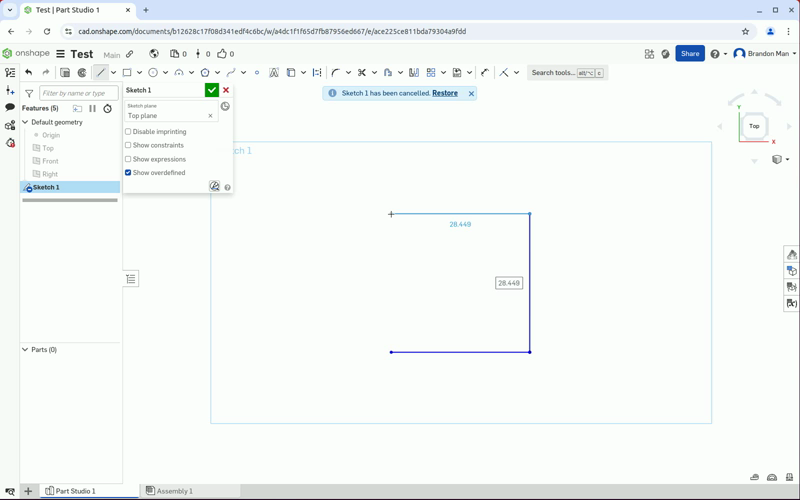
key_down(shift)
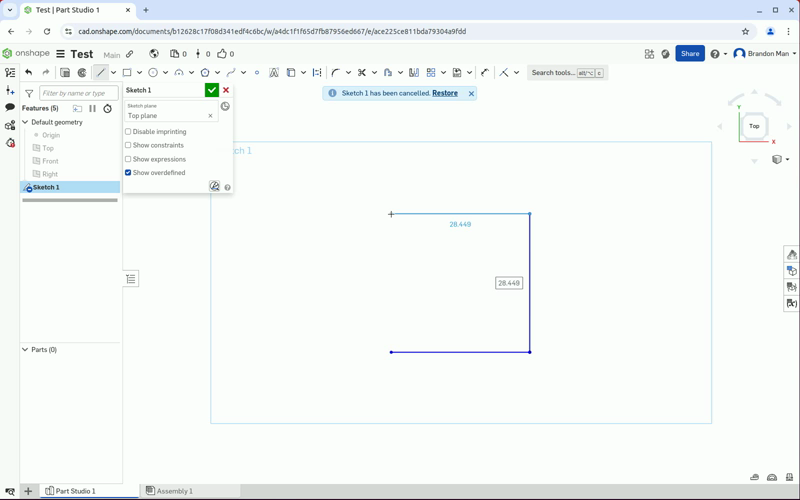
mouse_move(391, 352)
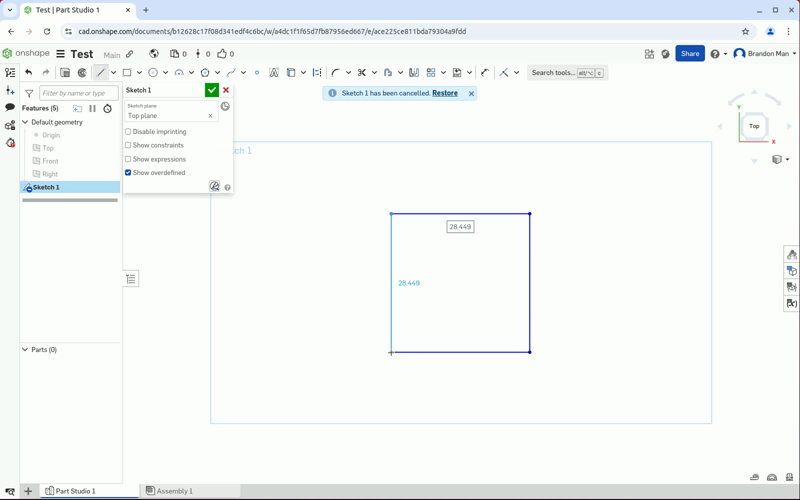
key_up(shift)
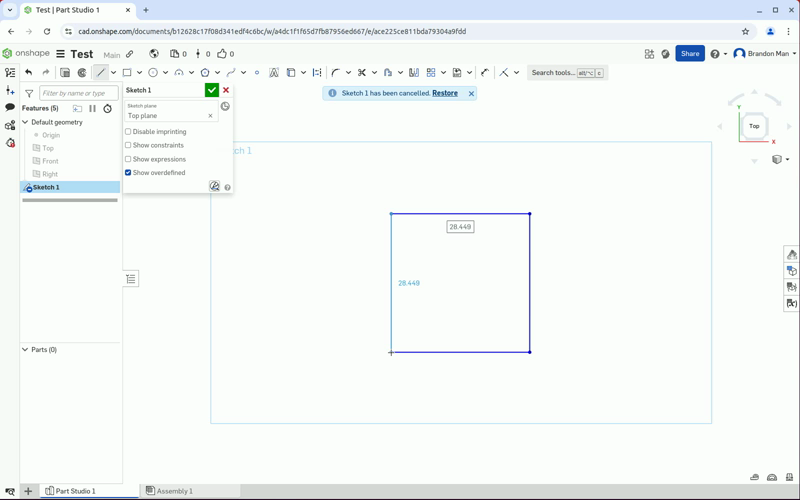
click(391, 352)
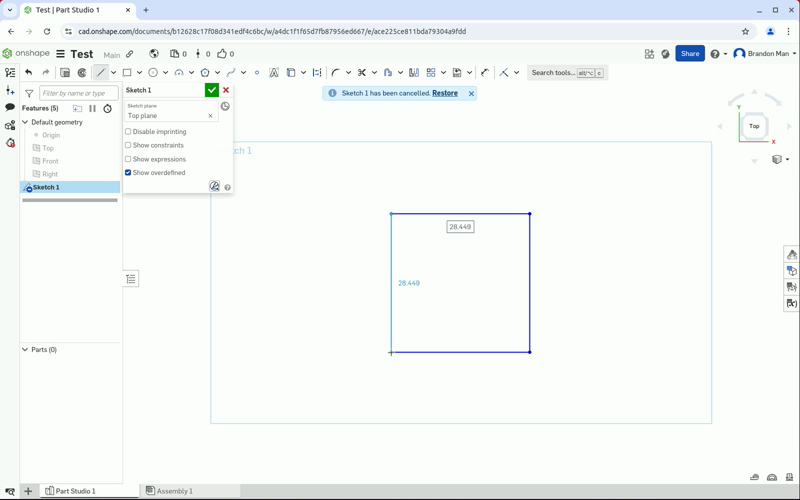
key(esc)
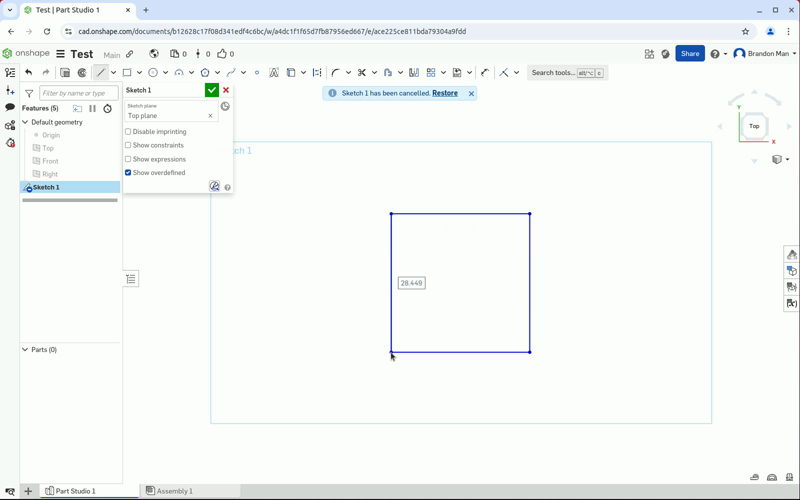
mouse_move(421, 327)
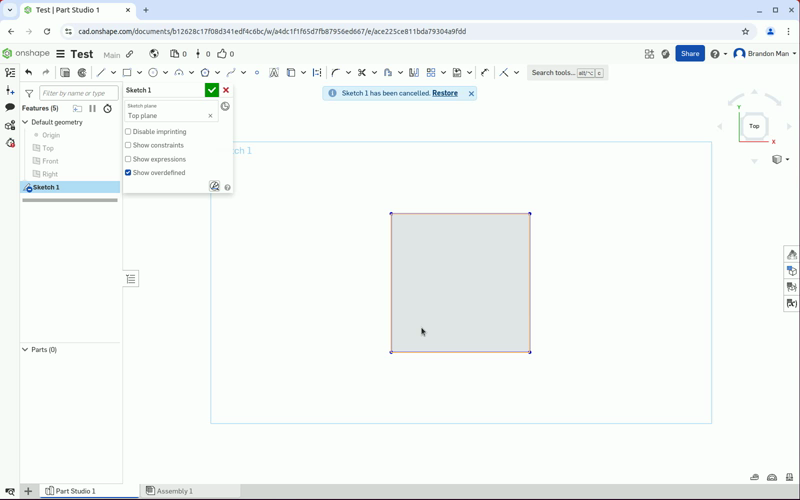
click(421, 327)
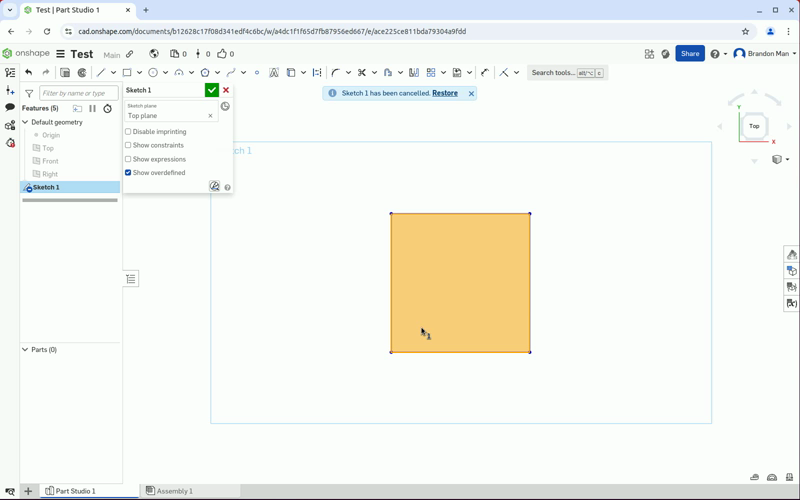
mouse_move(73, 352)
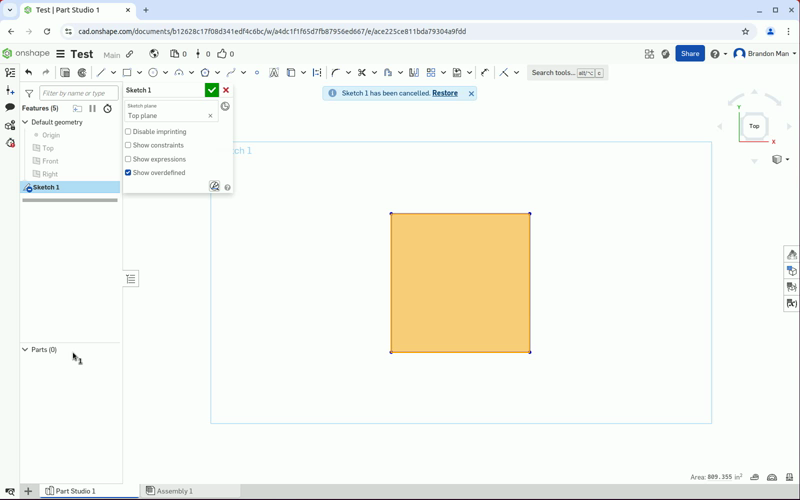
key(shift+y)
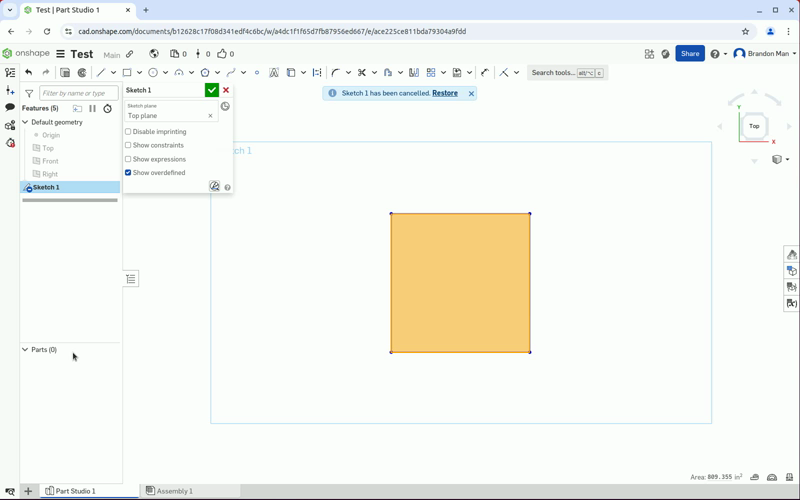
key(shift+e)
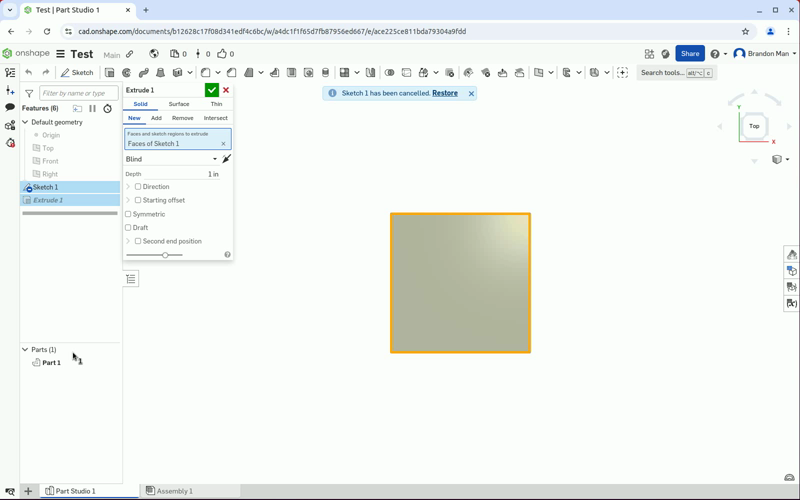
mouse_move(143, 106)
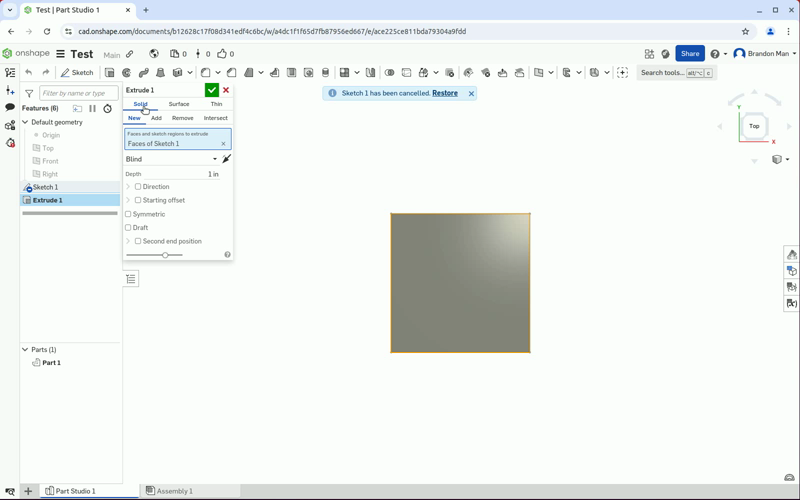
click(143, 106)
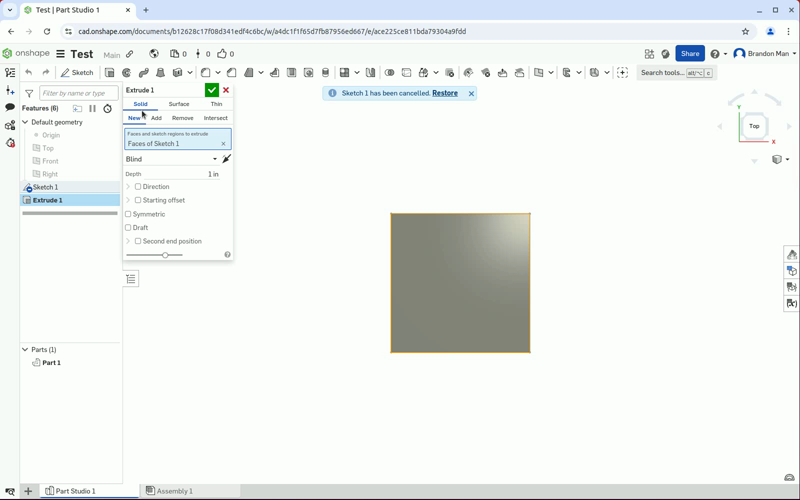
mouse_move(137, 120)
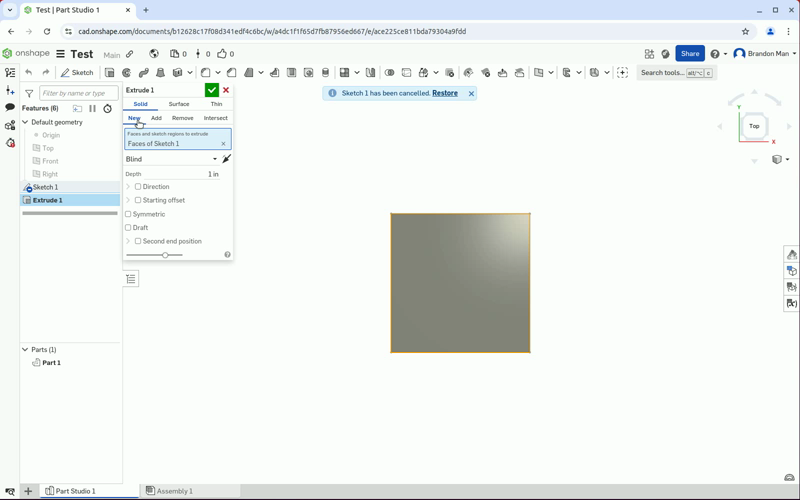
click(137, 120)
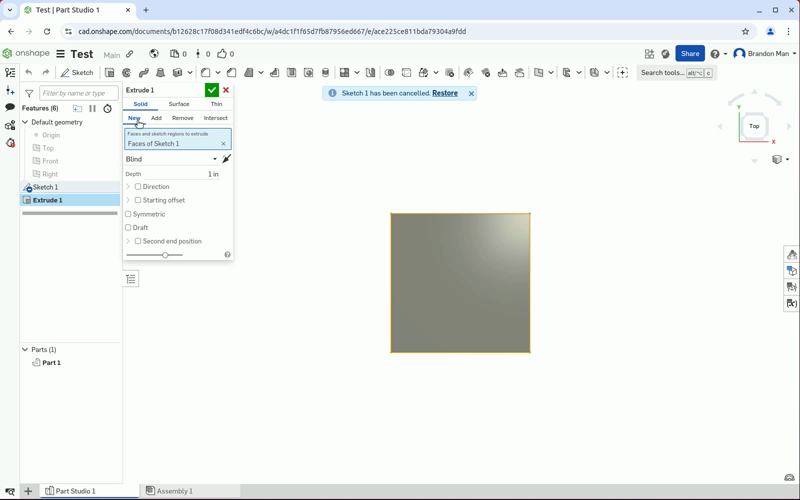
key(tab, 4)
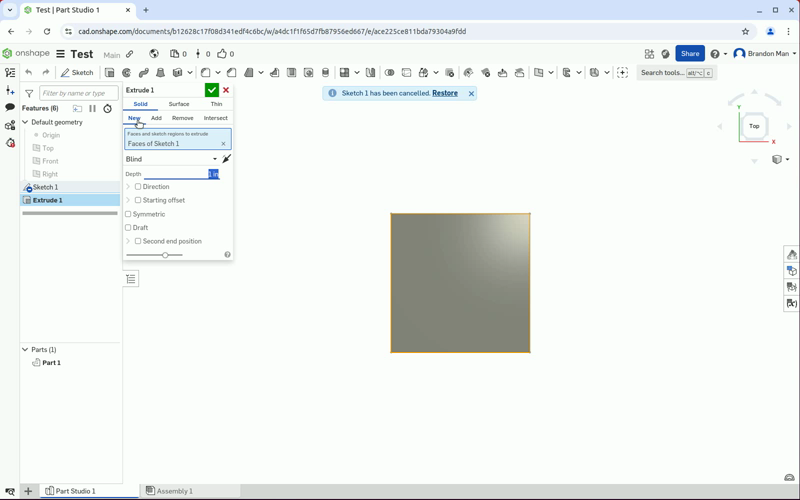
text(1.685)
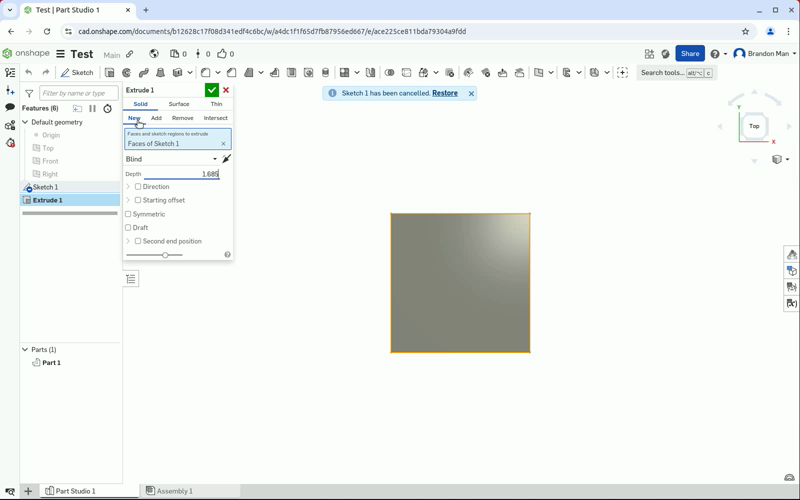
key(enter)
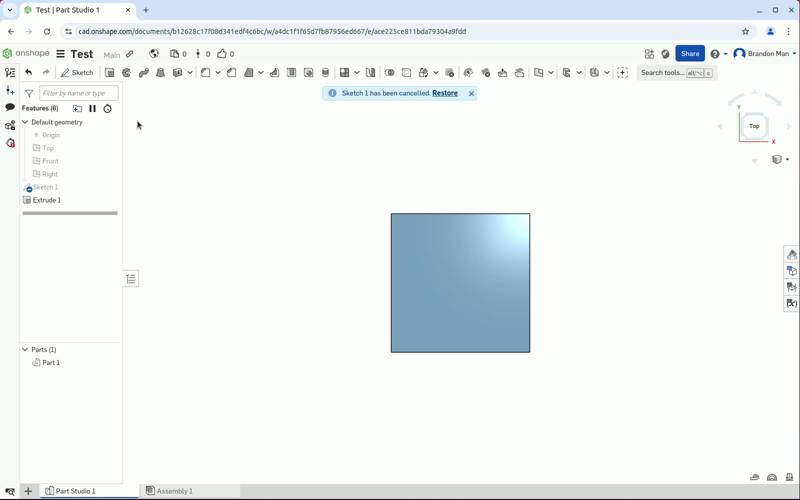
key(shift+h)
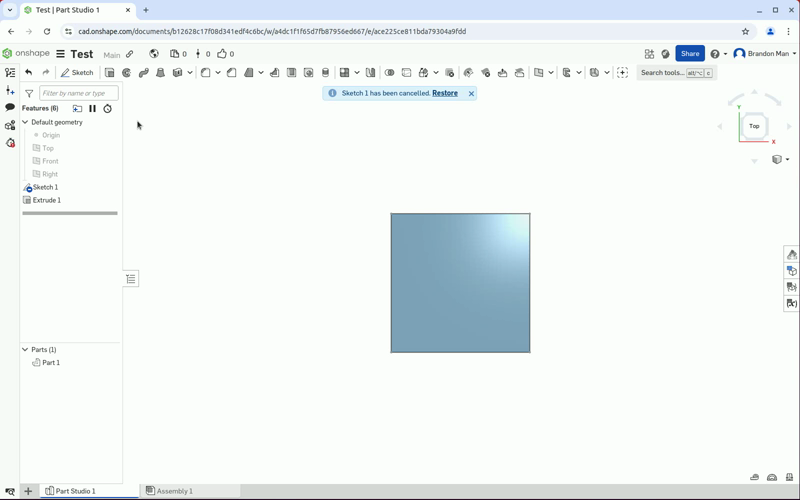
key(shift+h)
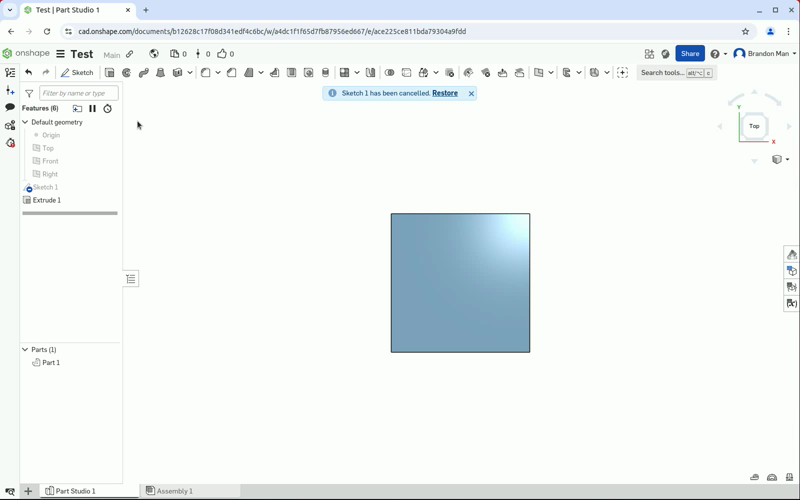
mouse_move(73, 189)
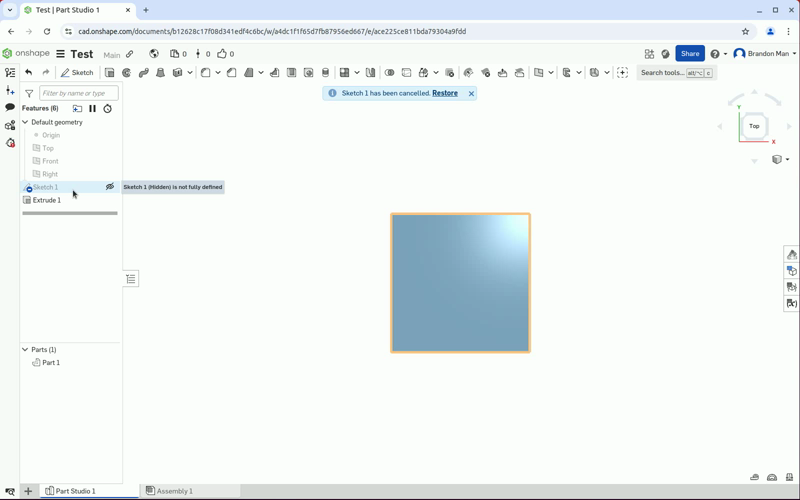
click(73, 189)
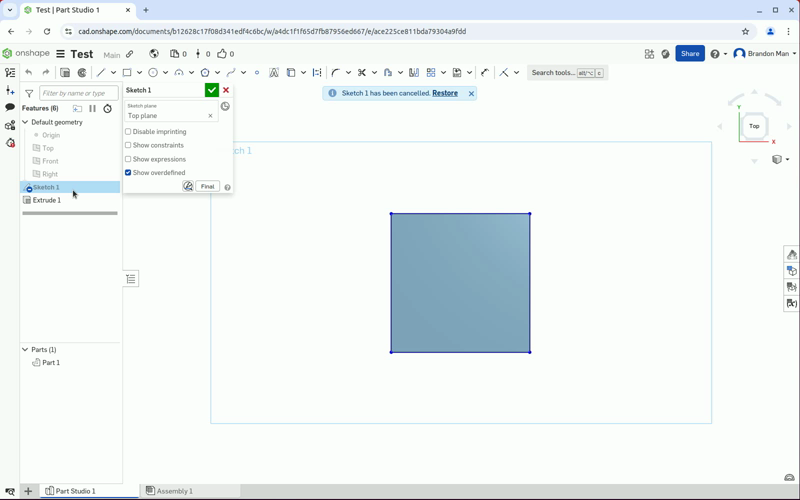
mouse_move(229, 92)
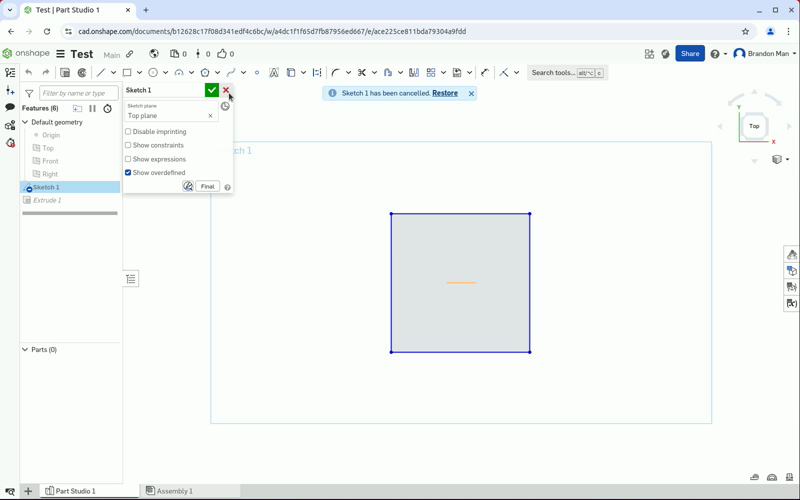
click(229, 92)
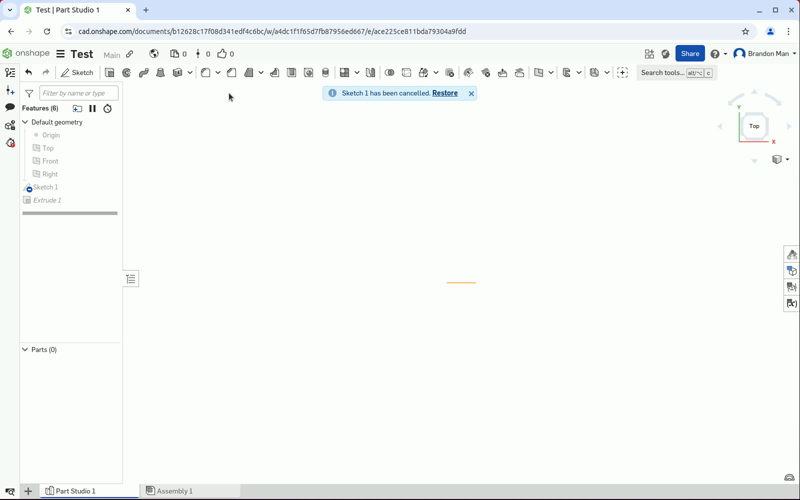
mouse_move(541, 75)
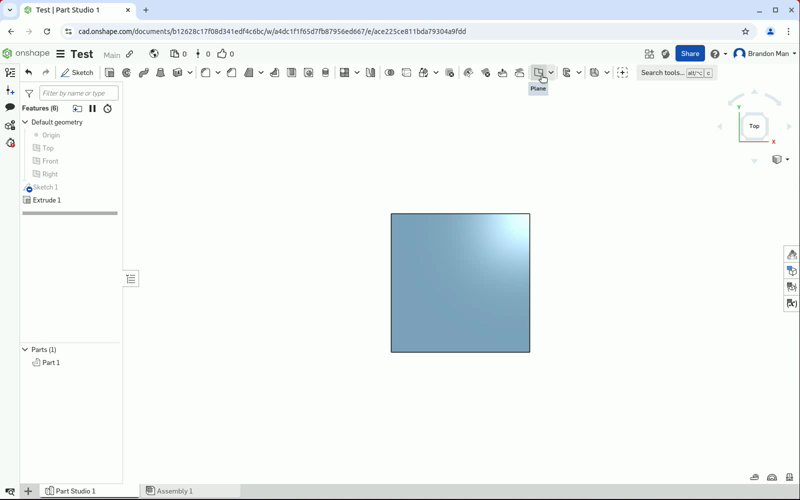
click(541, 75)
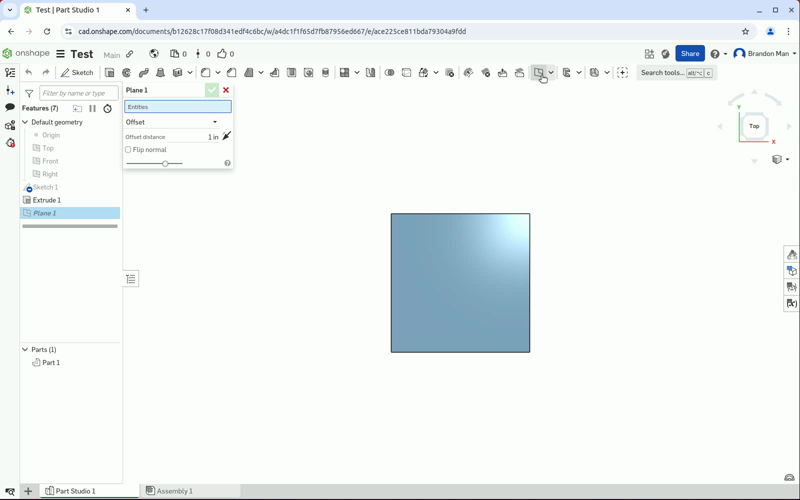
mouse_move(73, 150)
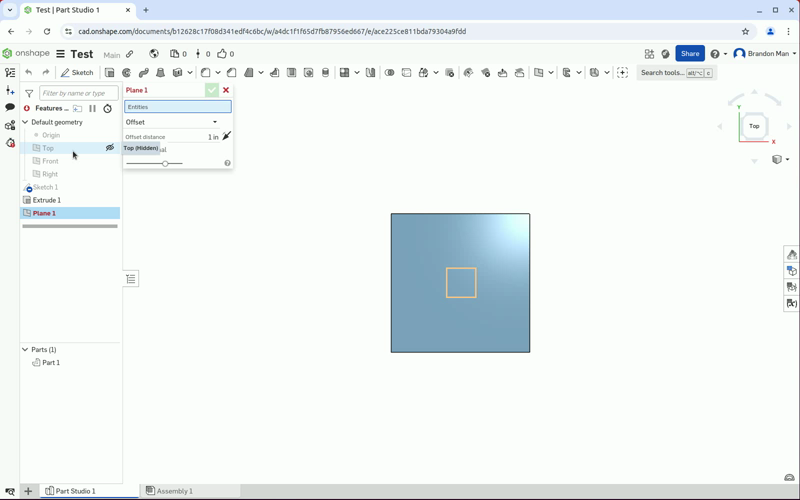
click(73, 150)
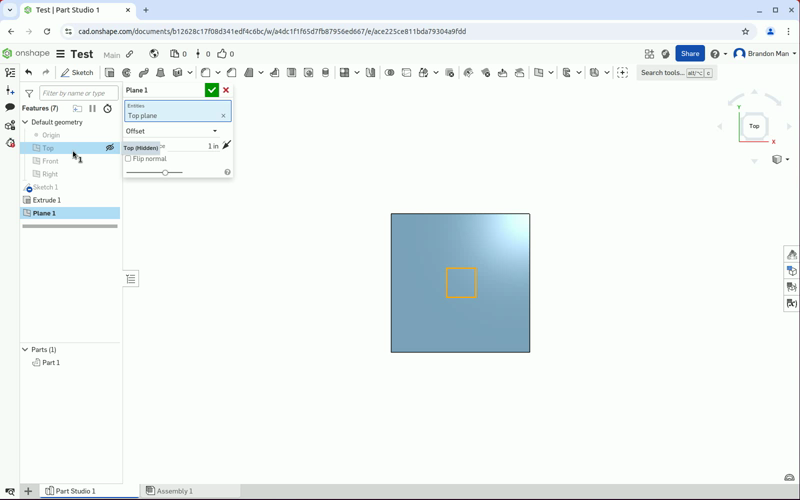
key(tab, 2)
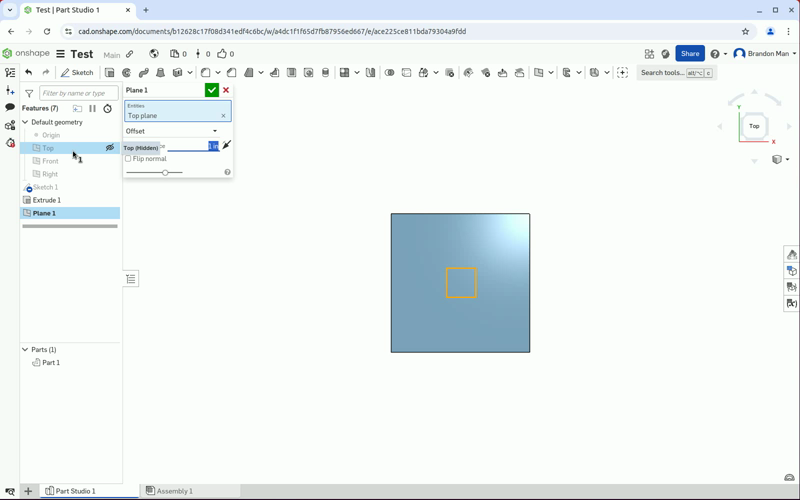
text(1.695)
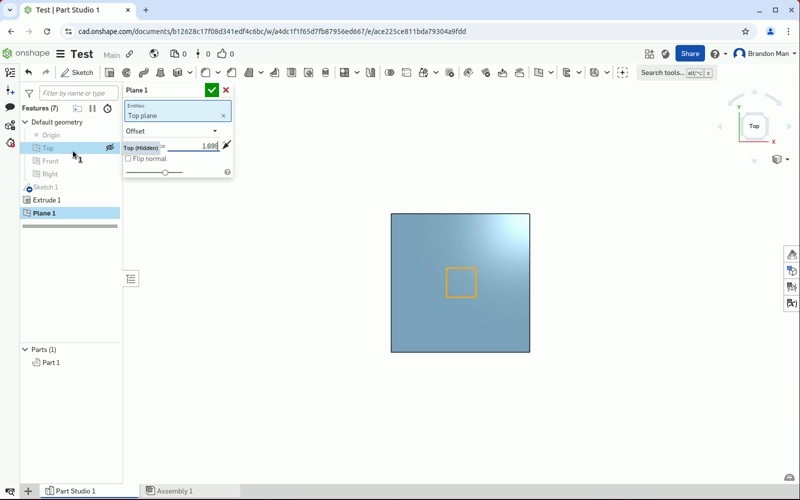
key(enter, 2)
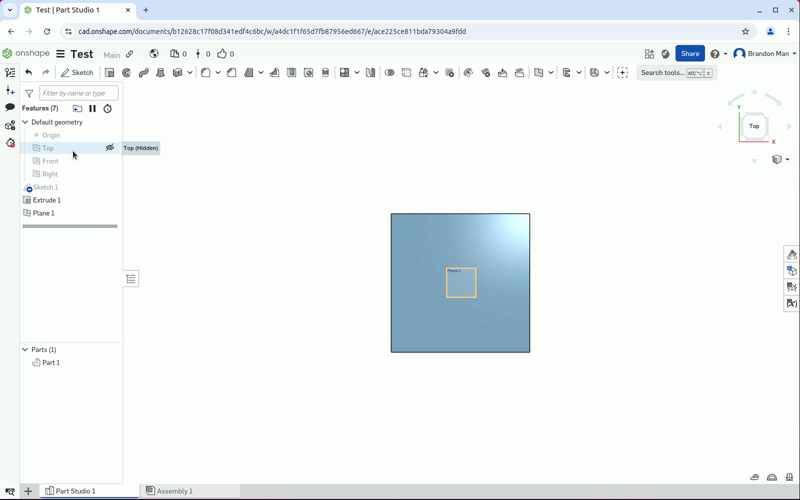
key(shift+s)
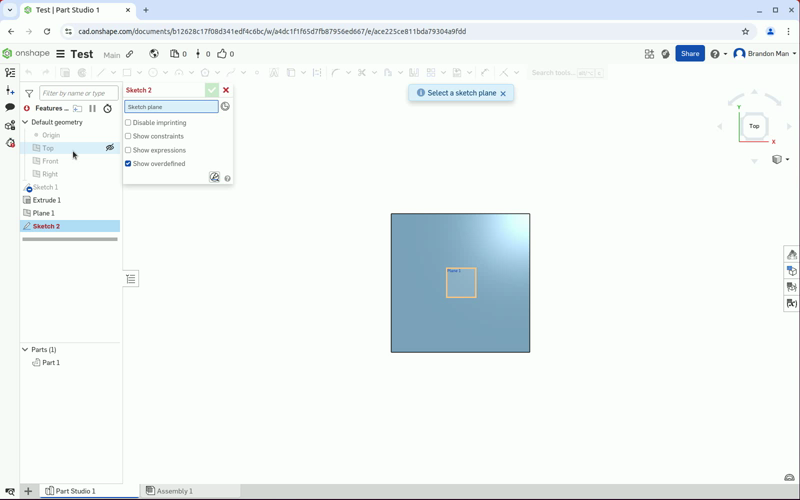
mouse_move(73, 215)
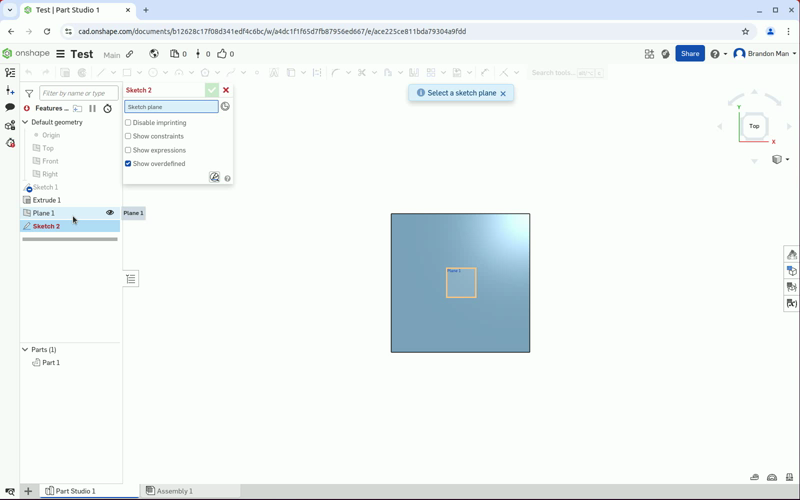
click(73, 215)
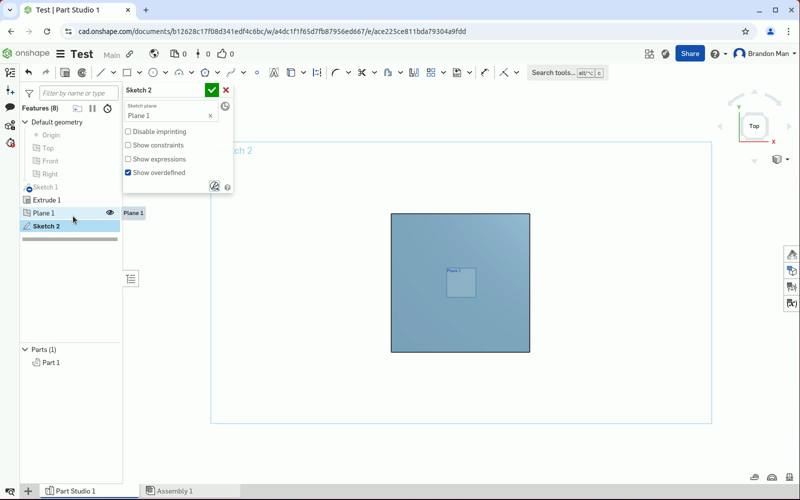
mouse_move(73, 352)
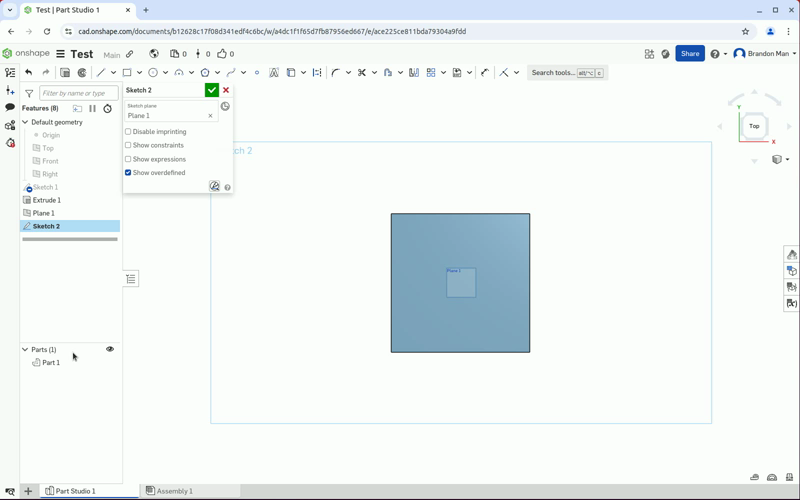
key(y)
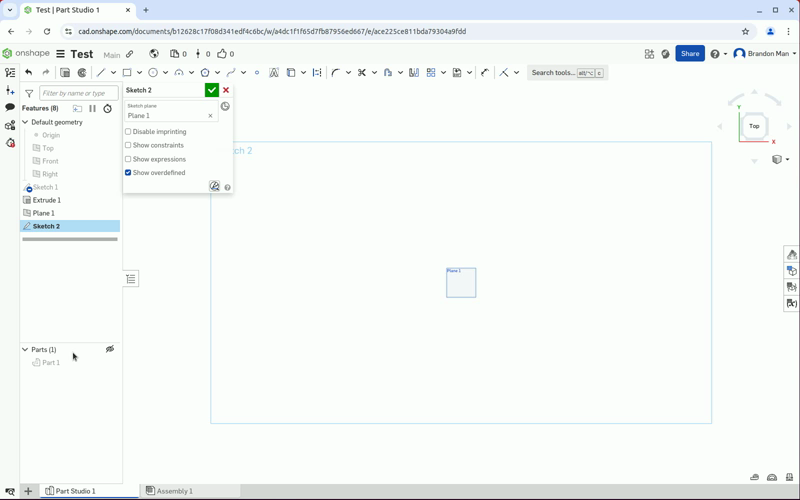
key(l)
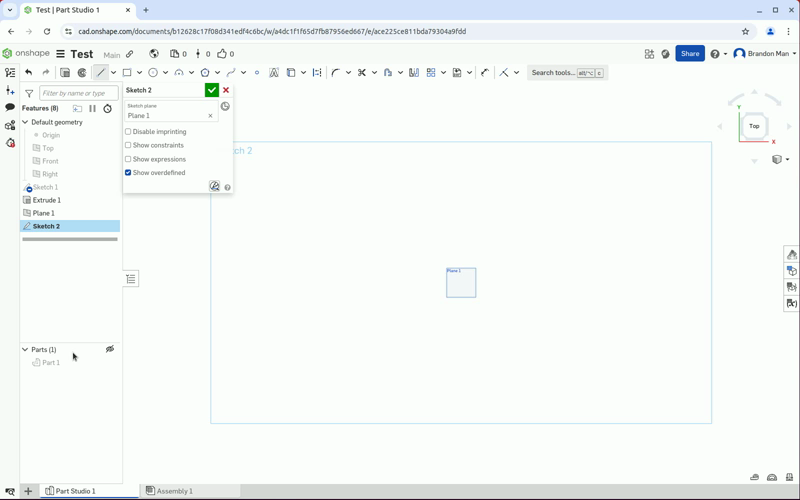
key_down(shift)
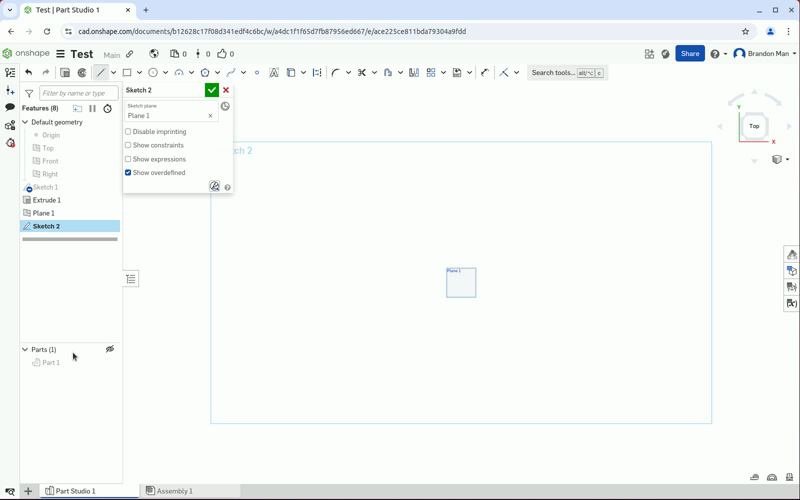
mouse_move(439, 304)
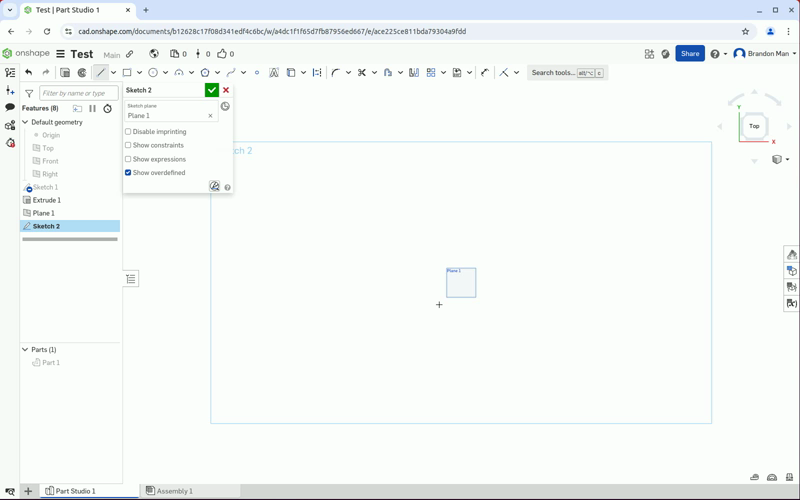
click(439, 304)
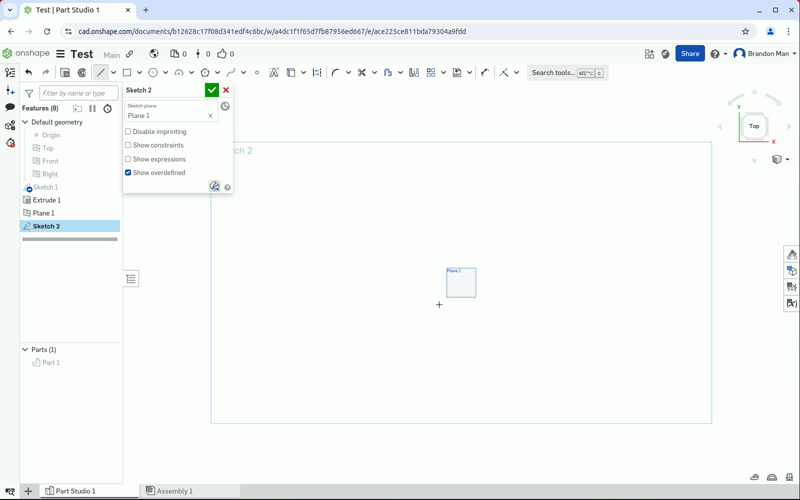
key_up(shift)
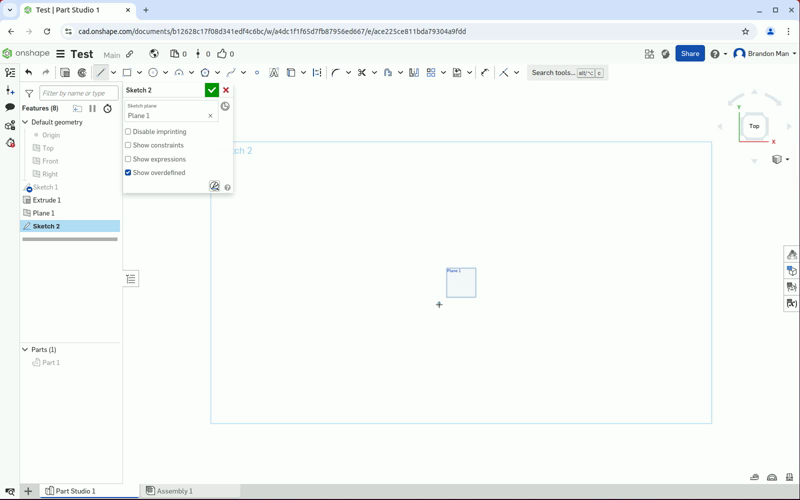
key_down(shift)
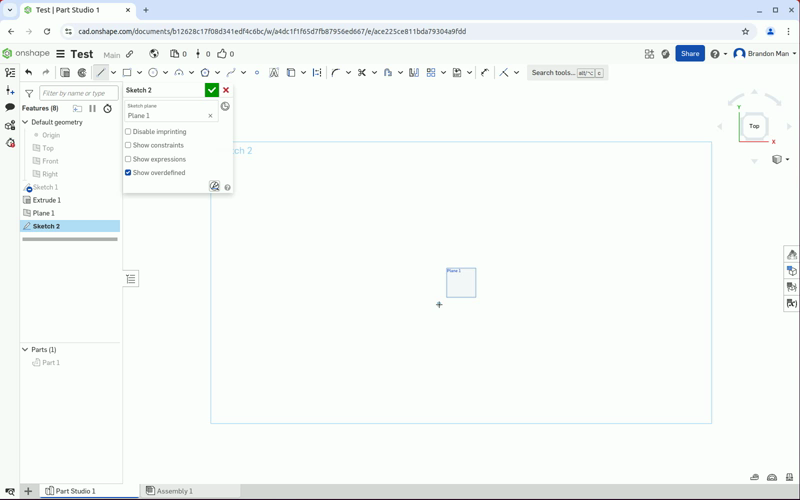
mouse_move(469, 304)
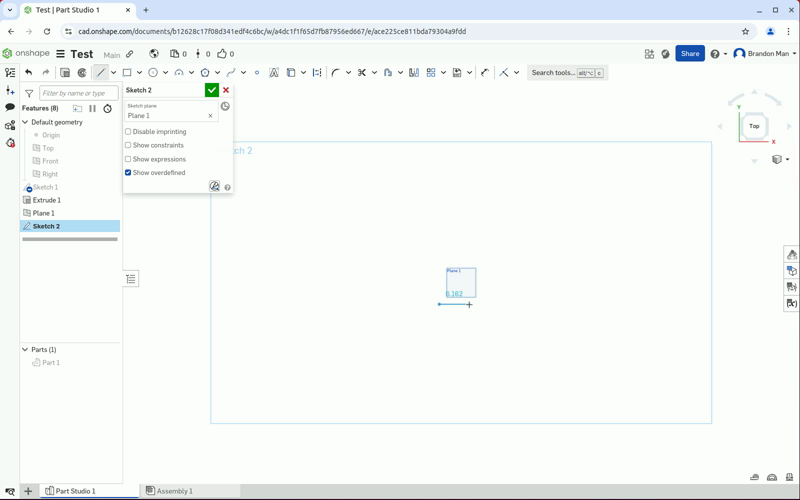
mouse_move(483, 304)
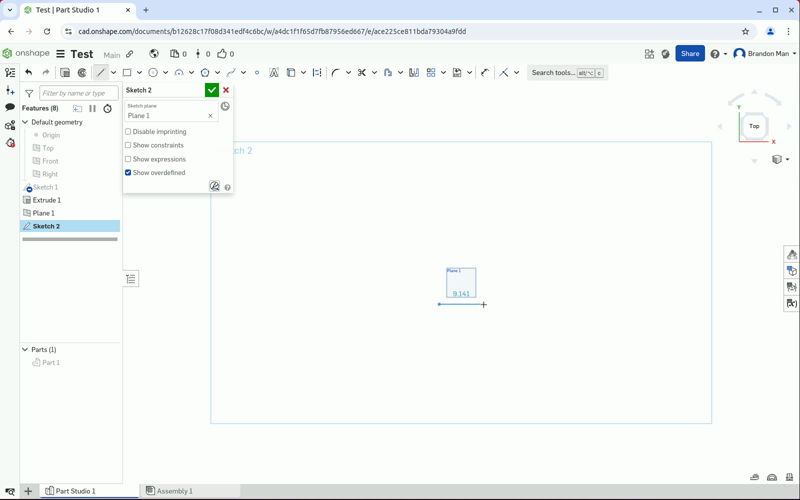
click(483, 304)
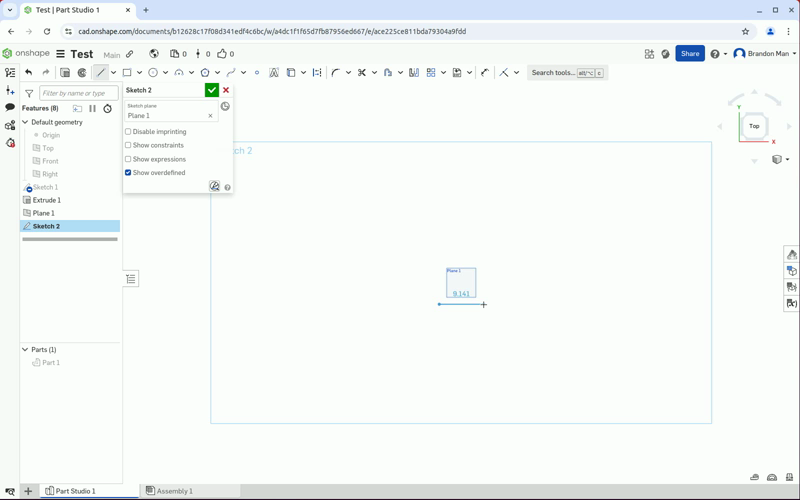
key_up(shift)
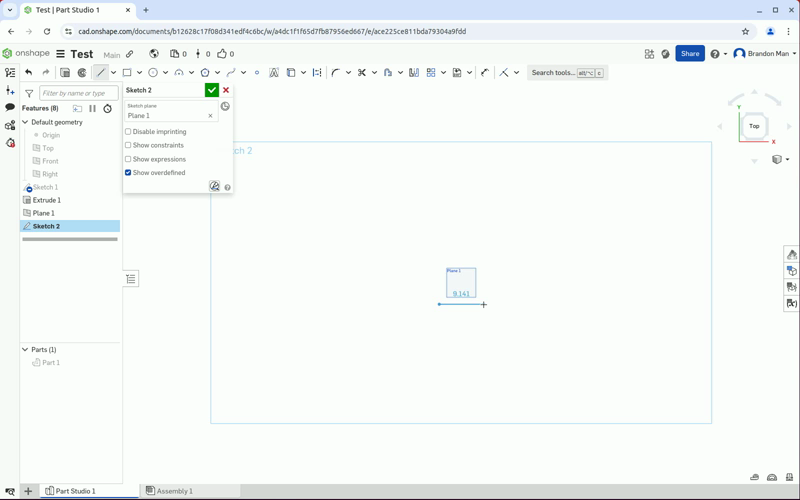
key_down(shift)
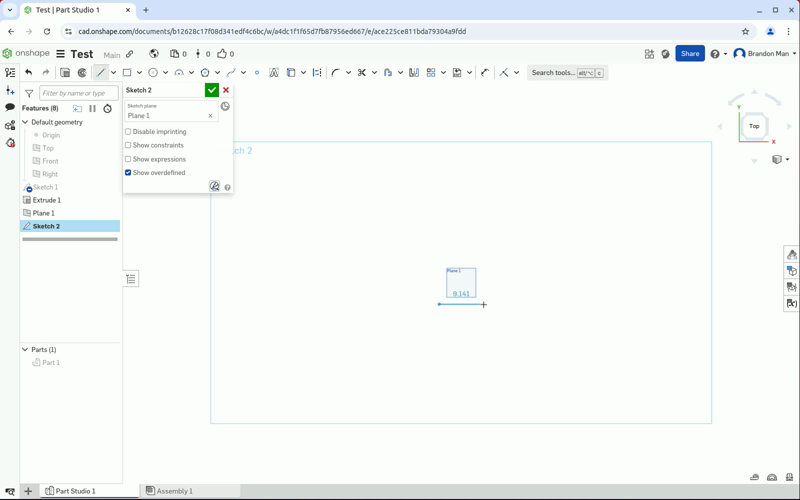
mouse_move(513, 304)
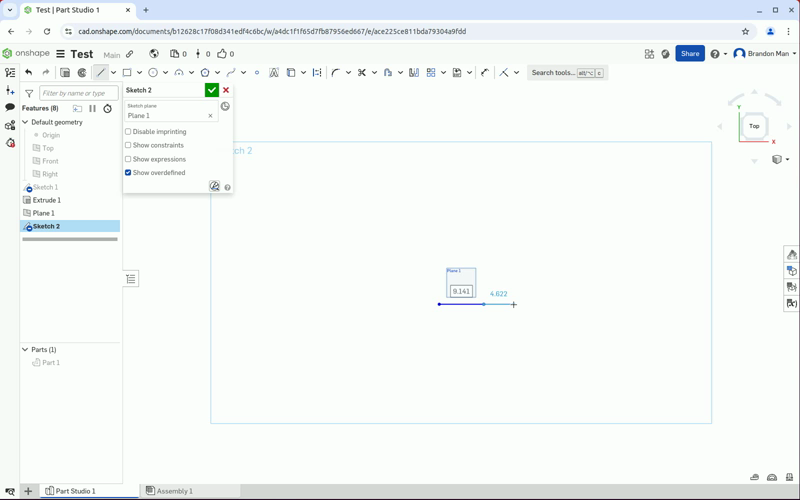
mouse_move(483, 260)
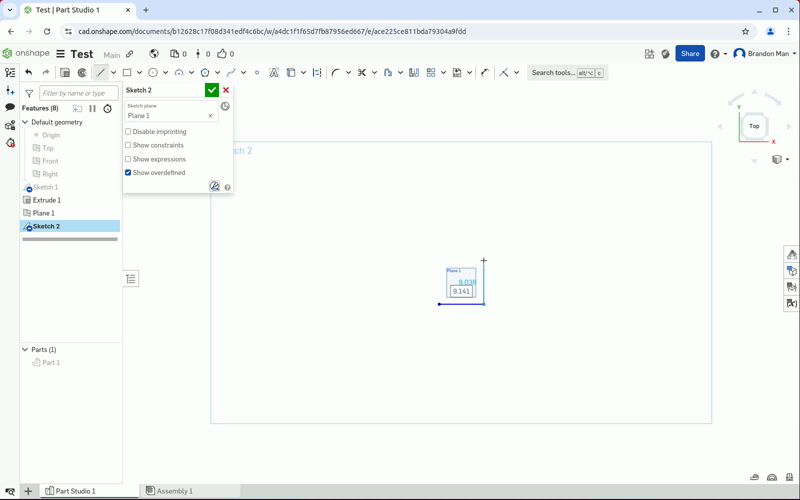
click(483, 260)
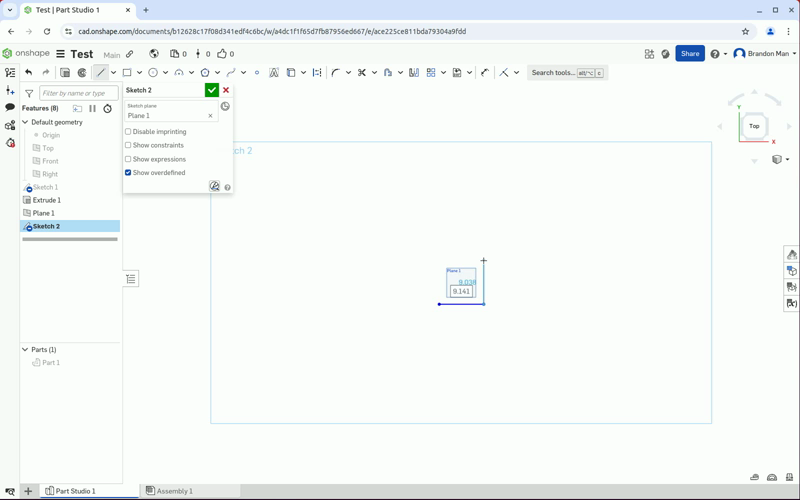
key_up(shift)
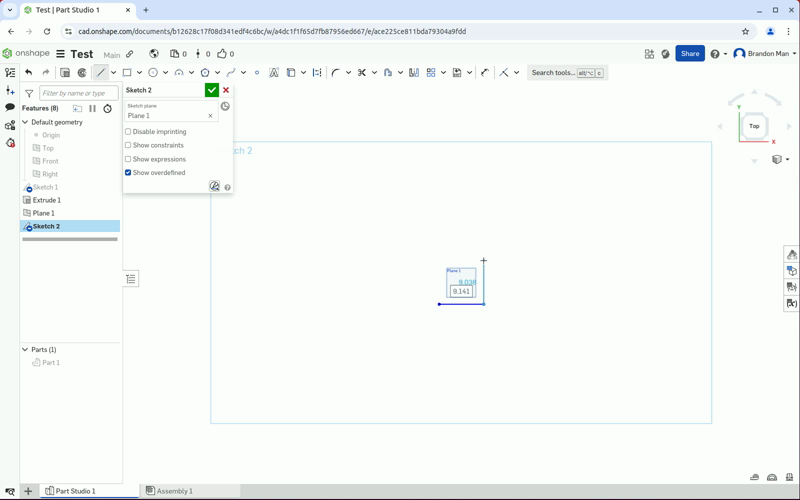
key_down(shift)
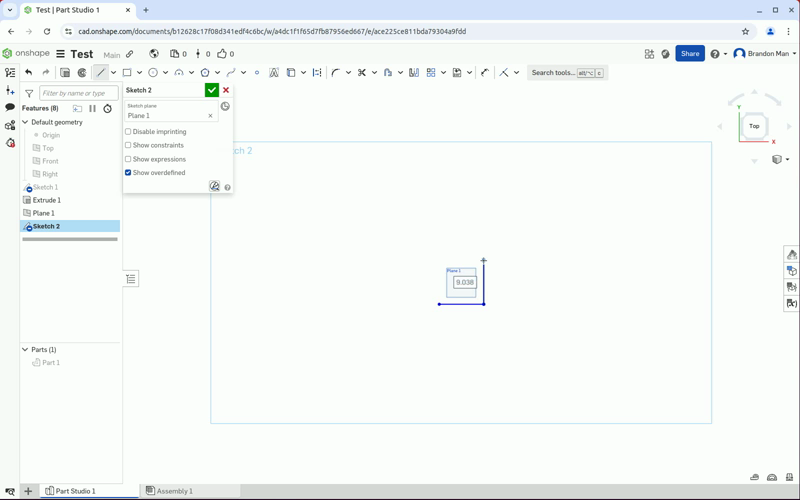
mouse_move(513, 260)
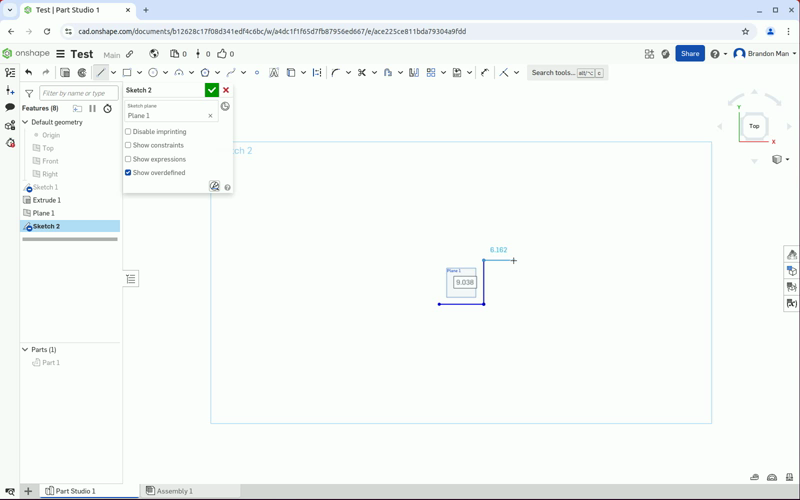
mouse_move(439, 260)
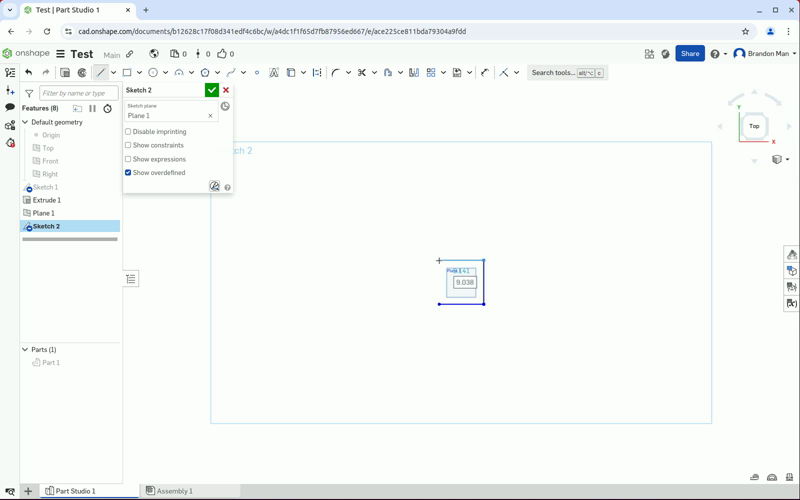
click(439, 260)
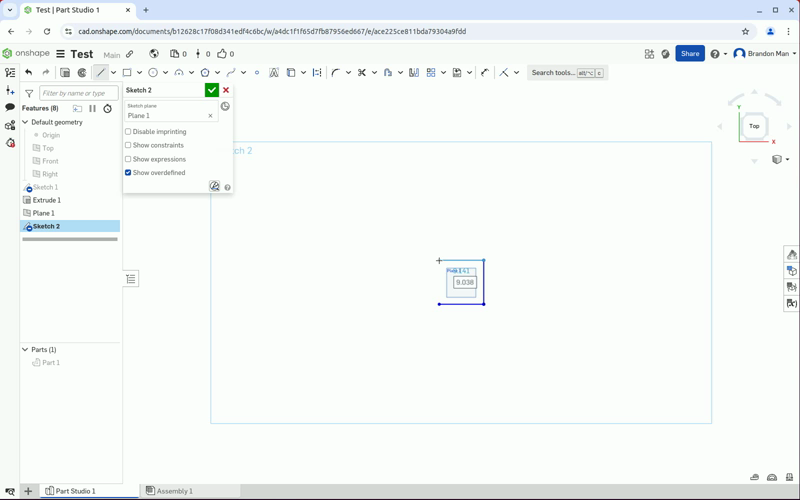
key_up(shift)
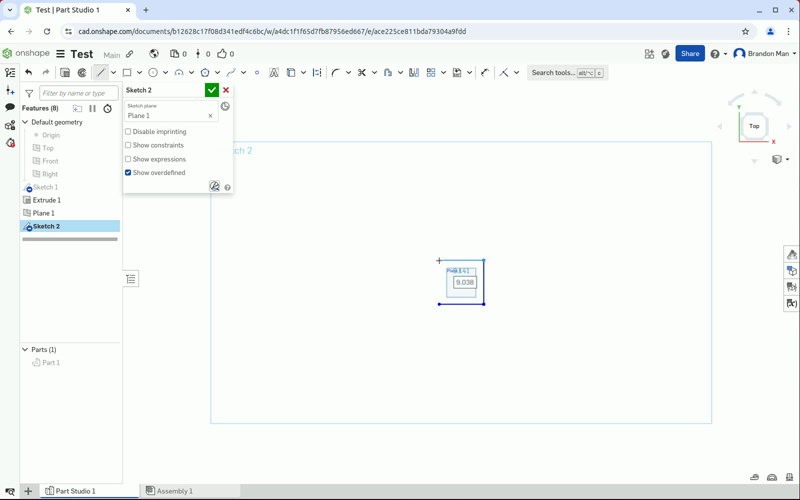
mouse_move(469, 260)
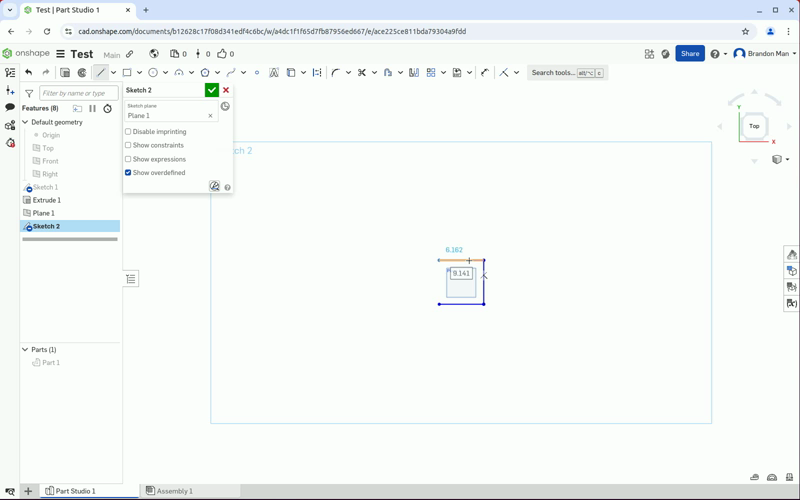
key_down(shift)
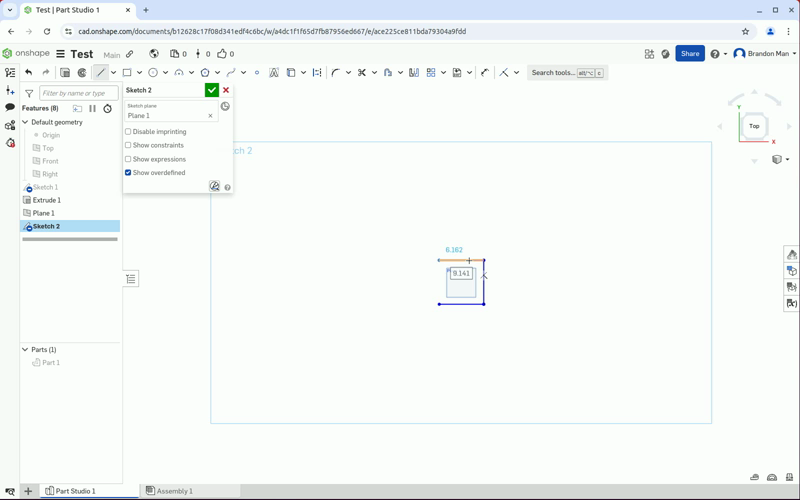
mouse_move(439, 304)
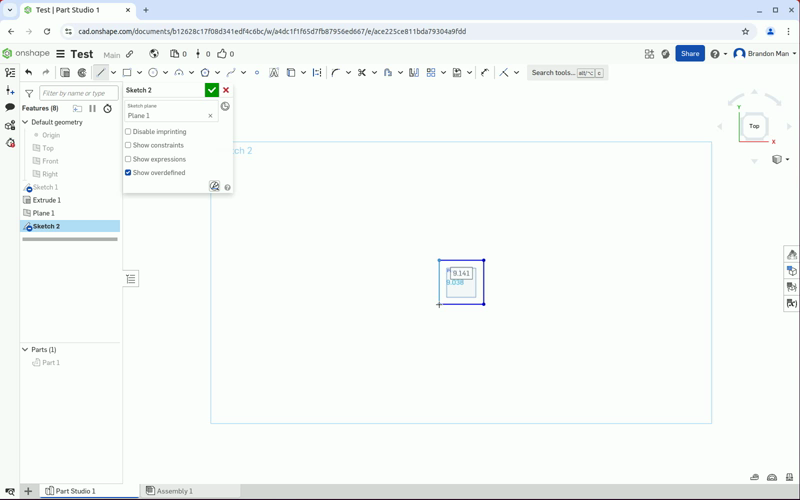
key_up(shift)
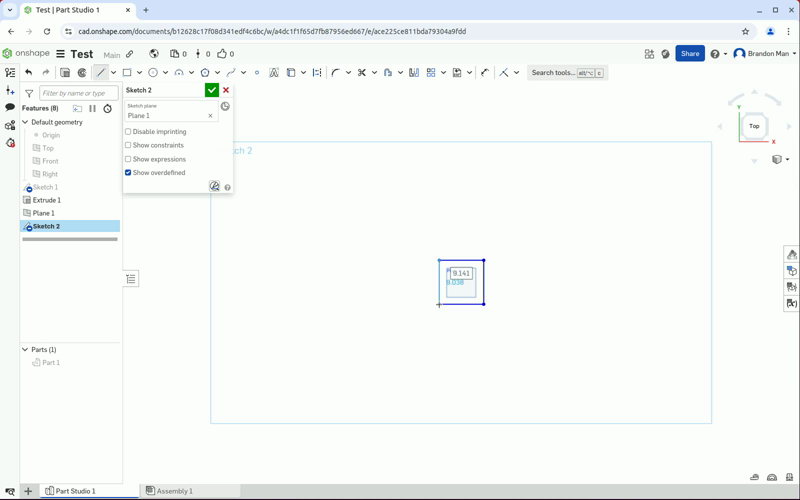
click(439, 304)
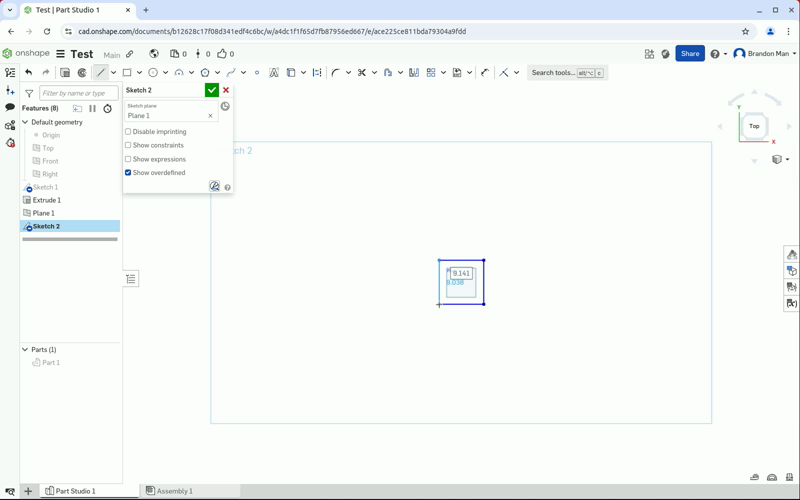
key(esc)
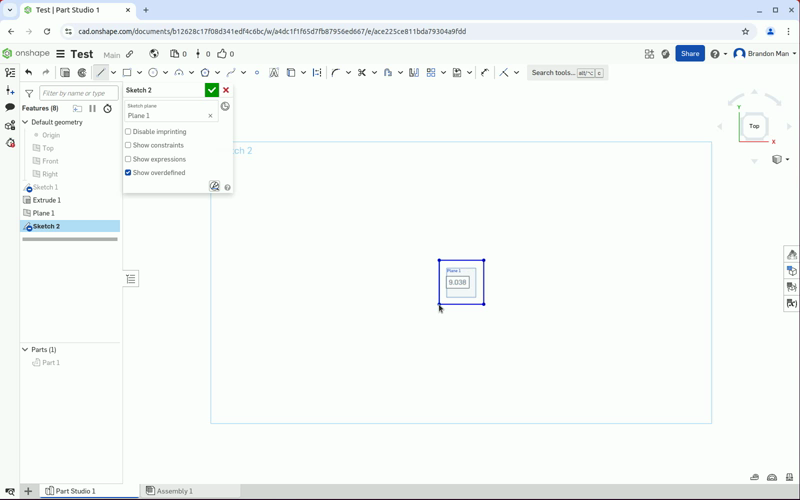
key(l)
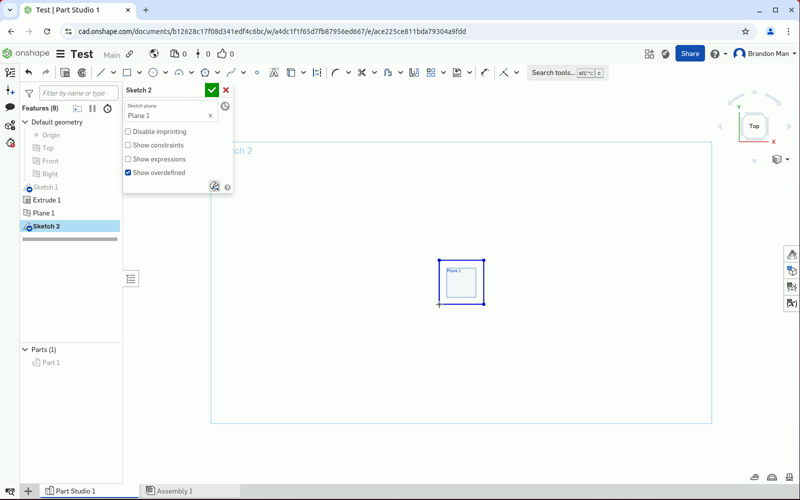
key_down(shift)
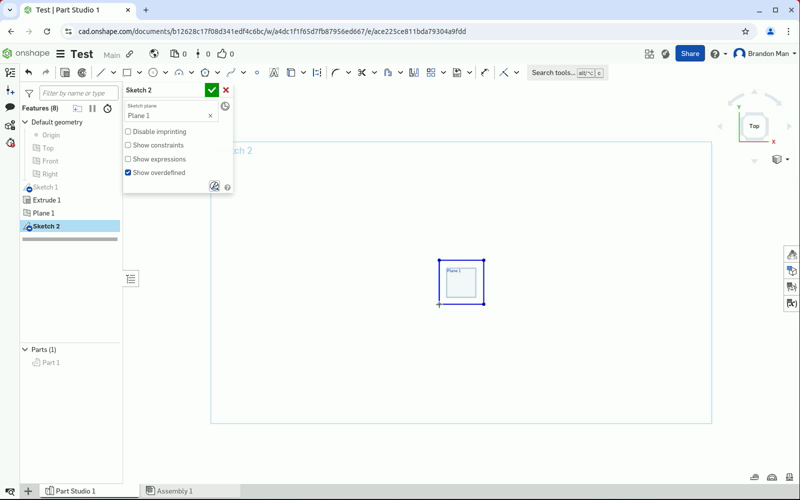
mouse_move(444, 299)
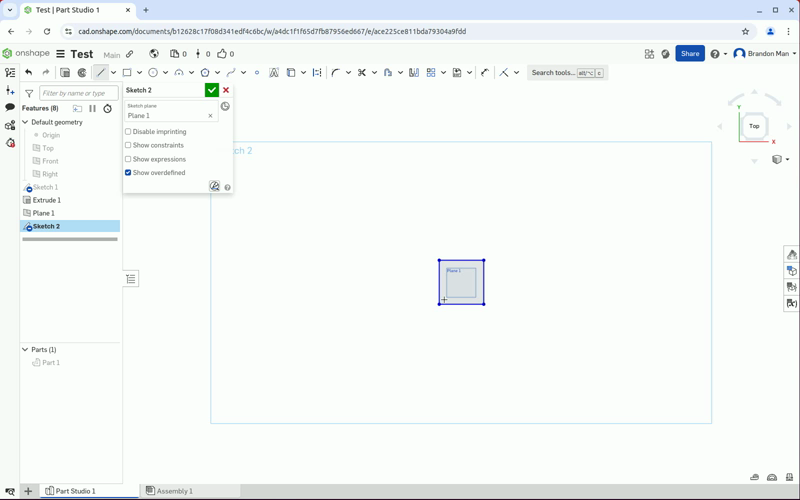
click(444, 299)
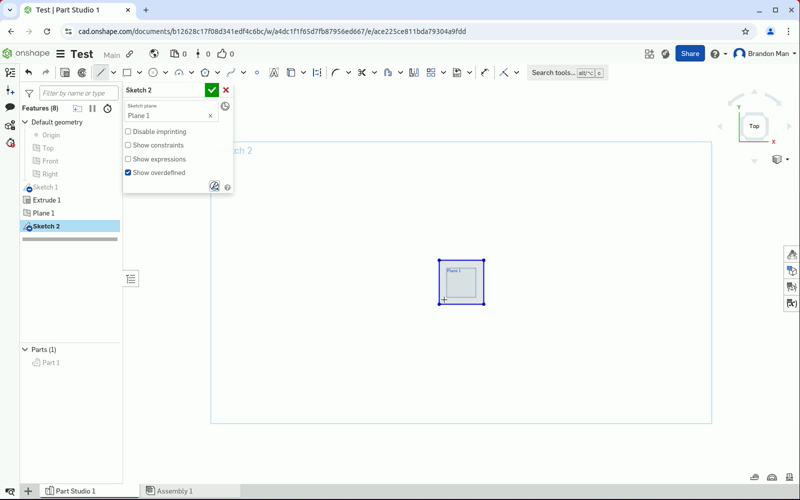
key_up(shift)
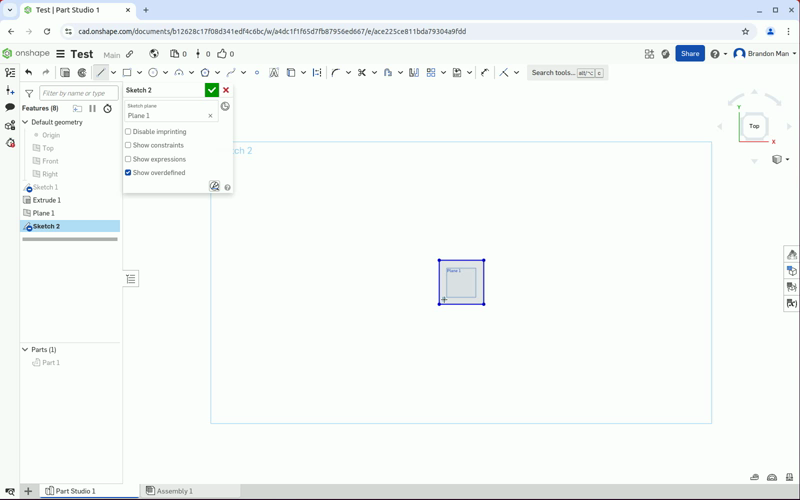
key_down(shift)
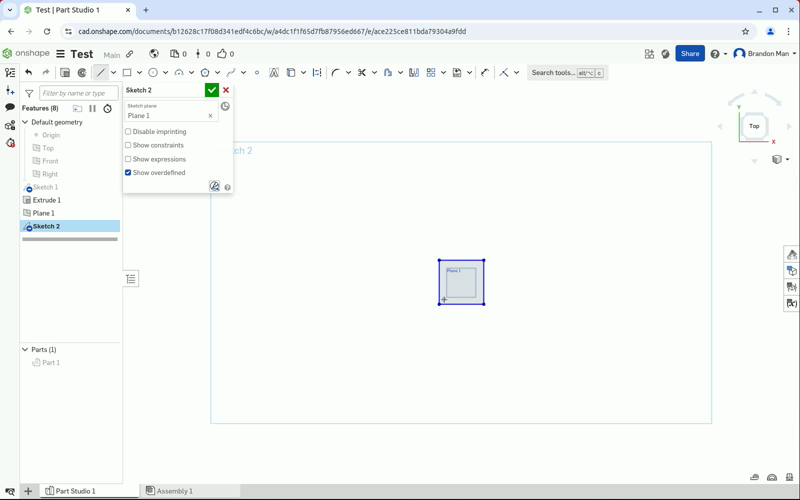
mouse_move(474, 299)
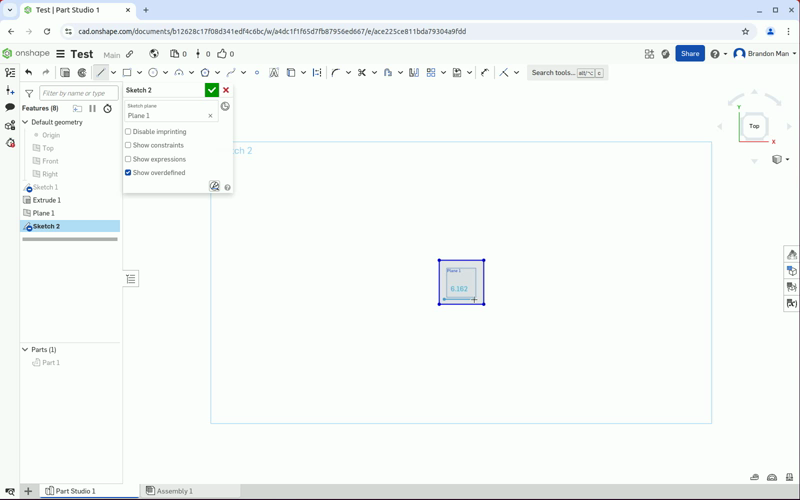
mouse_move(479, 299)
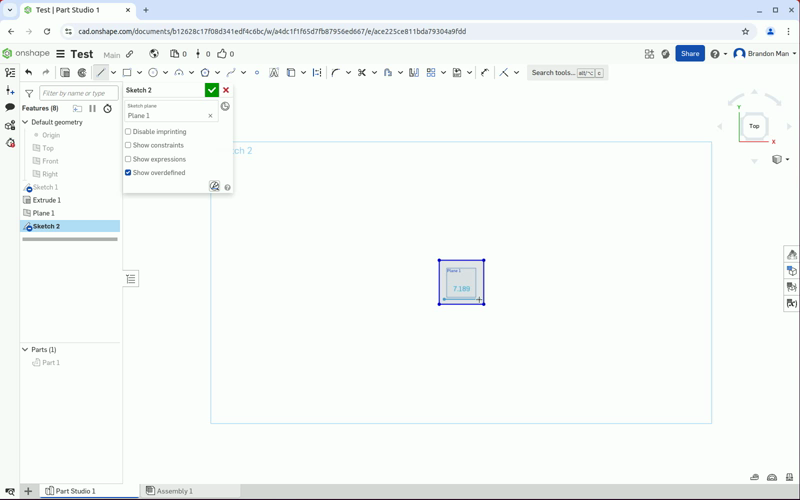
click(479, 299)
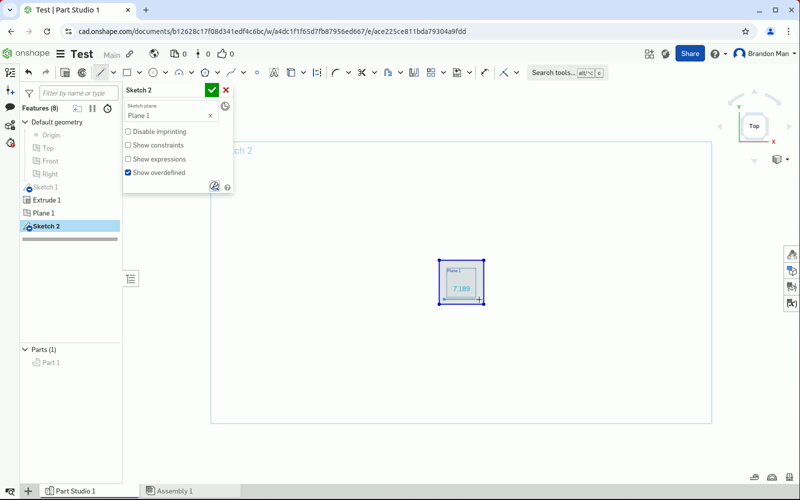
key_up(shift)
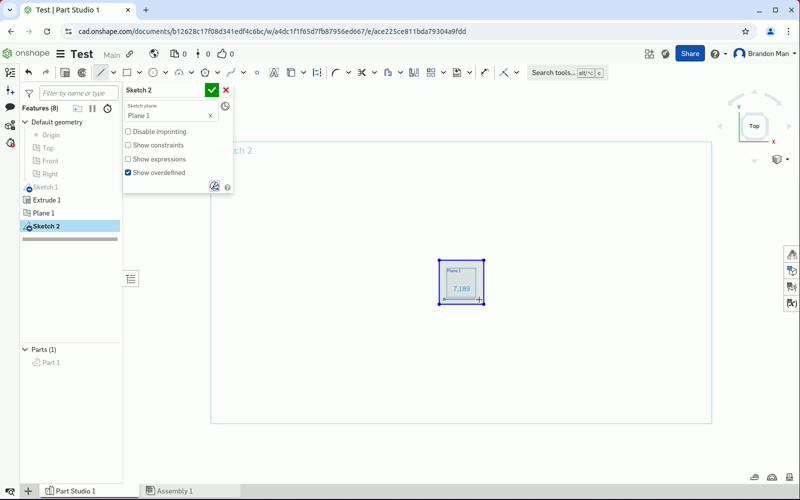
key_down(shift)
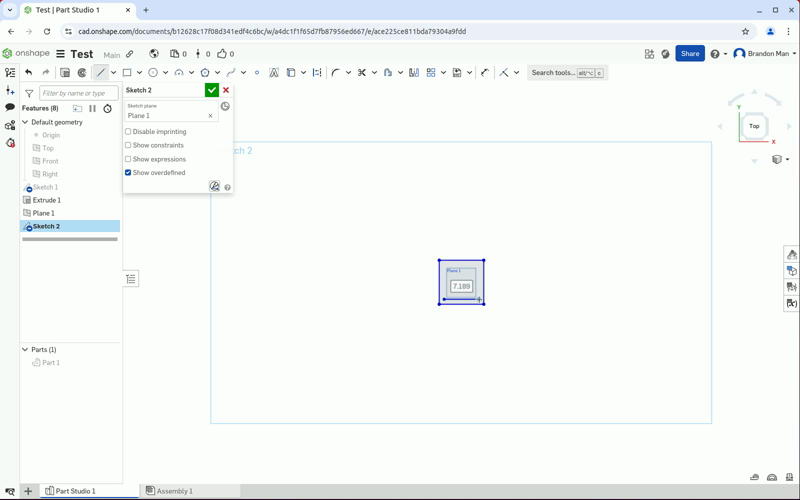
mouse_move(509, 299)
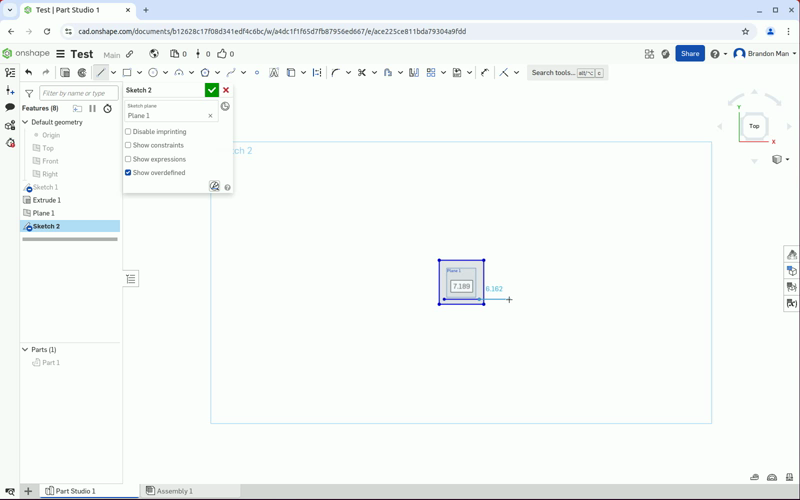
mouse_move(479, 264)
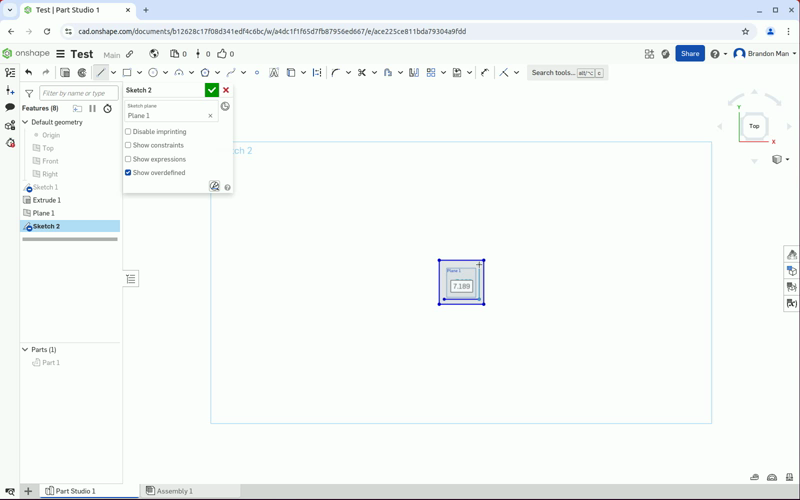
click(479, 264)
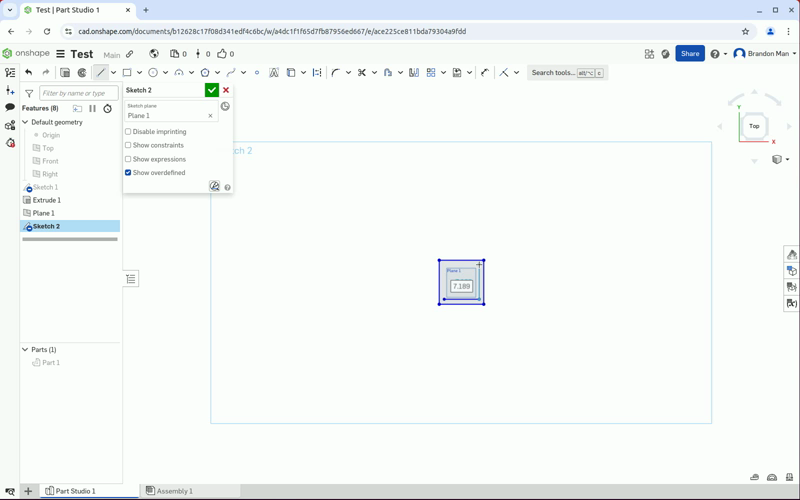
key_up(shift)
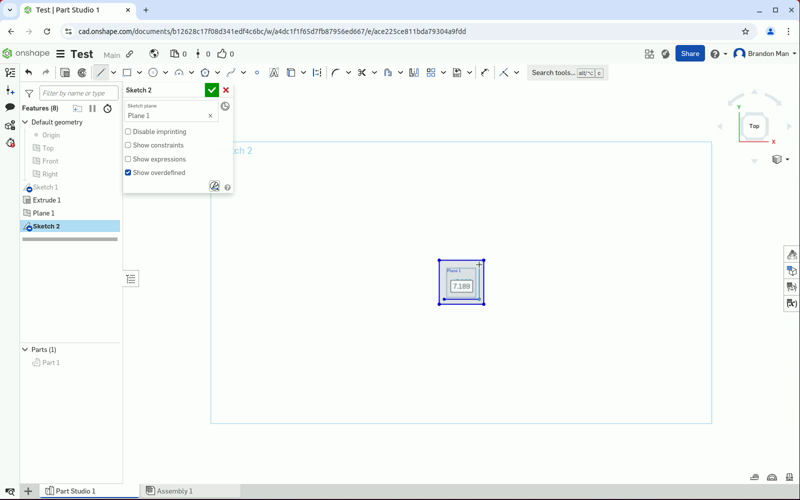
key_down(shift)
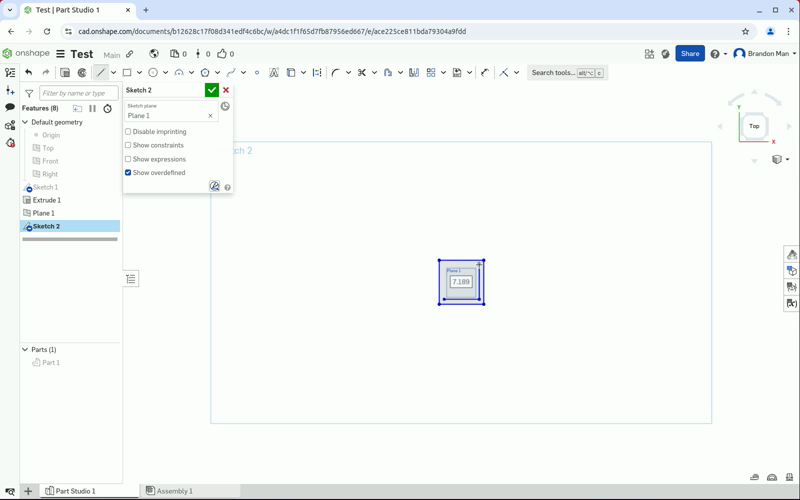
mouse_move(509, 264)
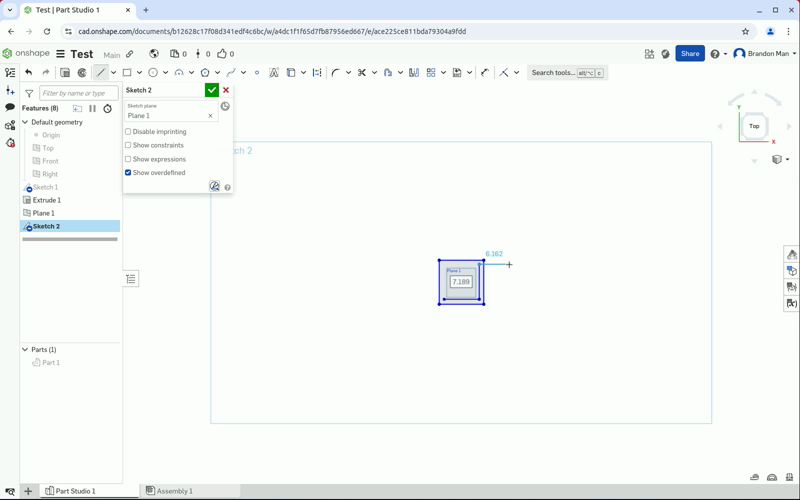
mouse_move(444, 264)
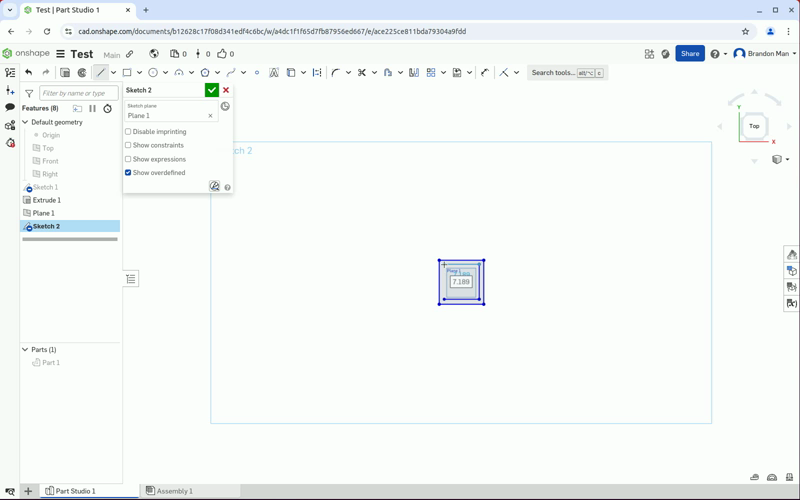
click(444, 264)
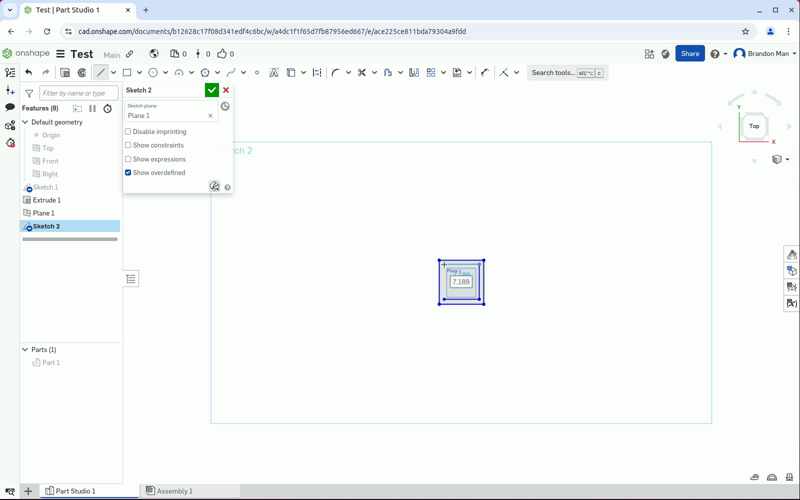
key_up(shift)
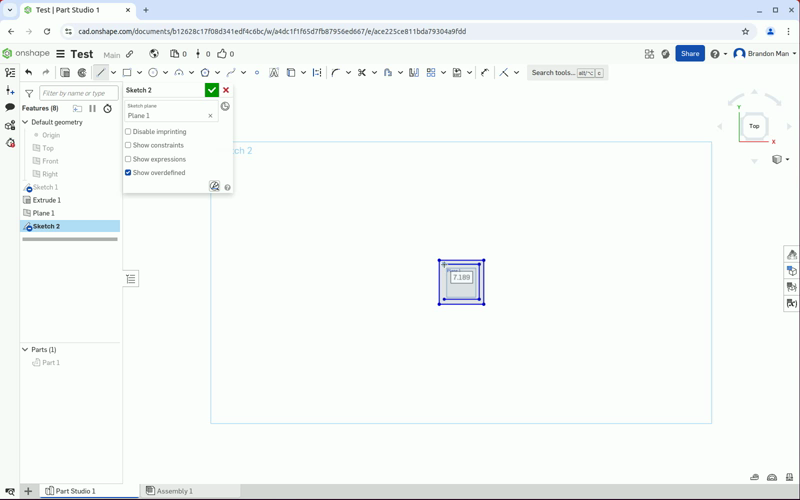
mouse_move(474, 264)
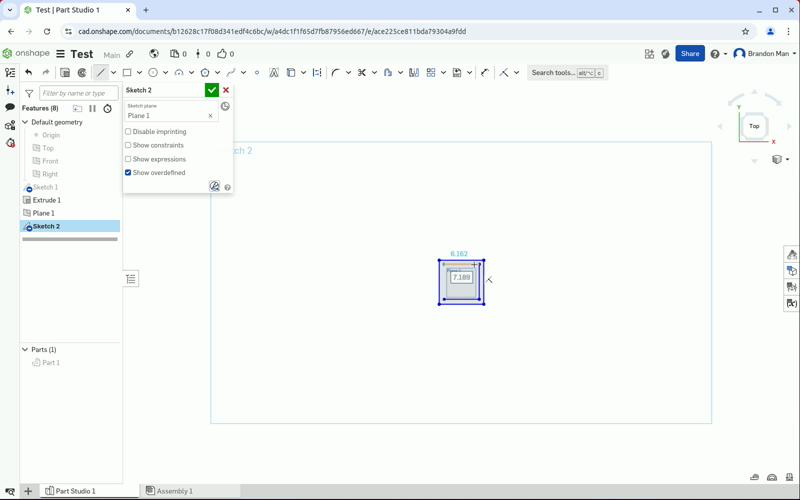
key_down(shift)
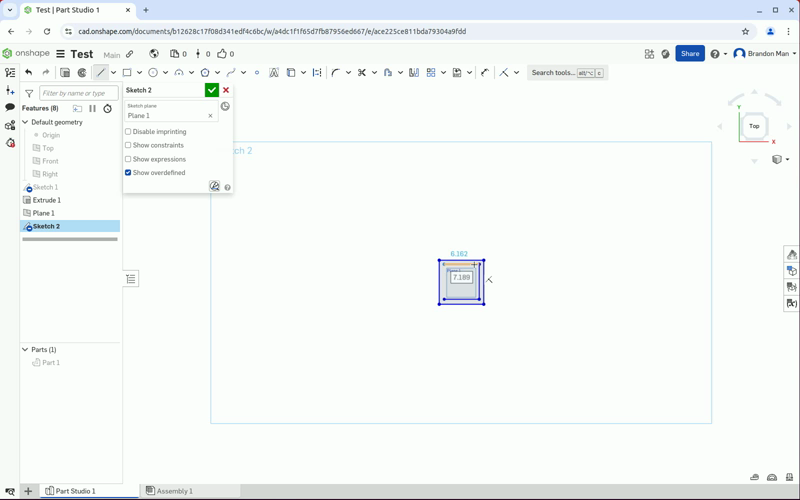
mouse_move(444, 299)
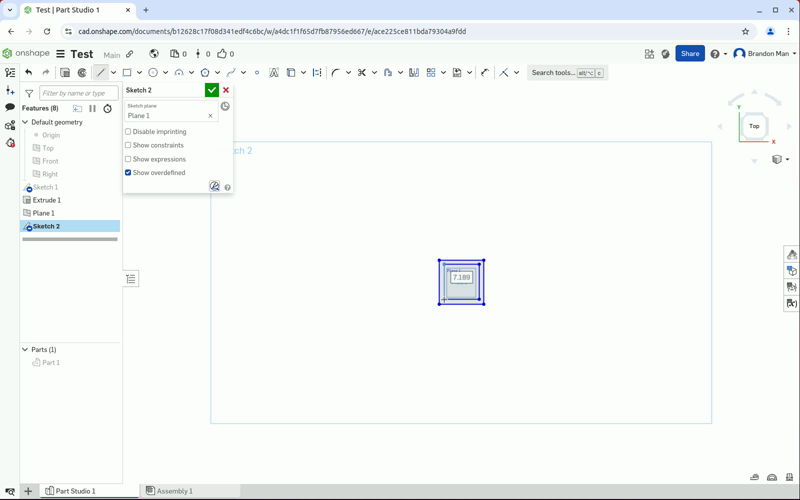
key_up(shift)
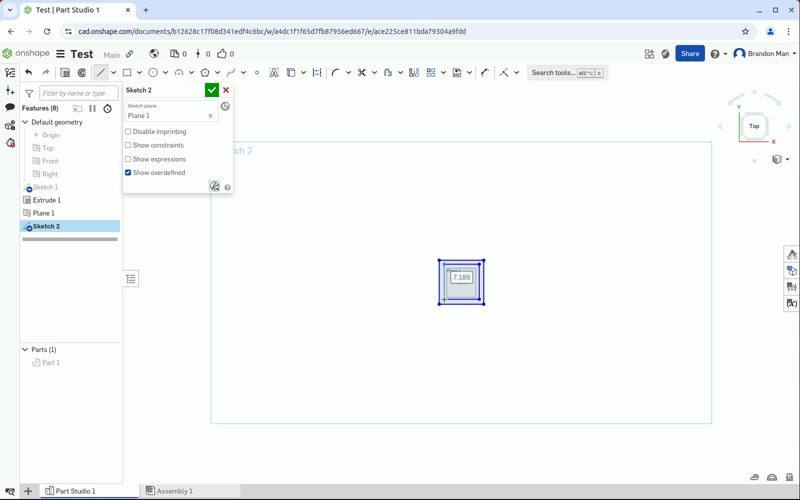
click(444, 299)
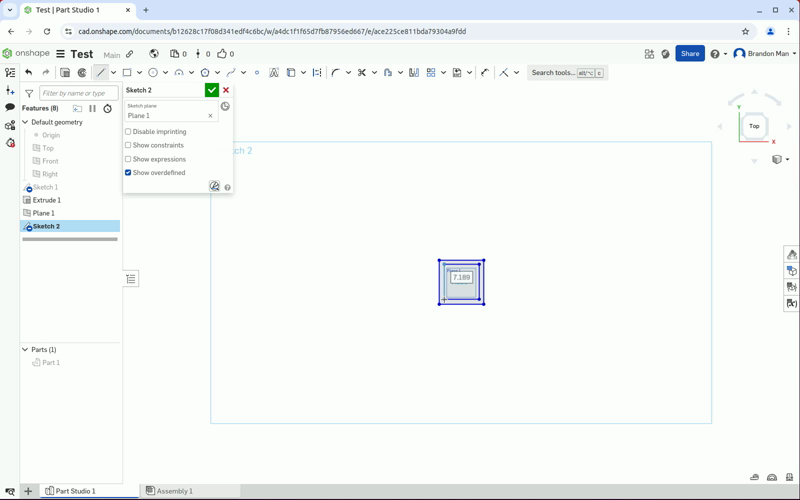
key(esc)
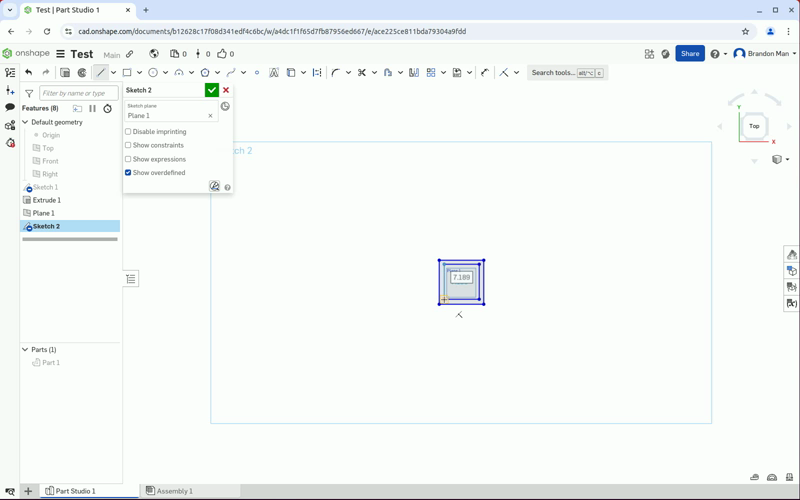
mouse_move(443, 288)
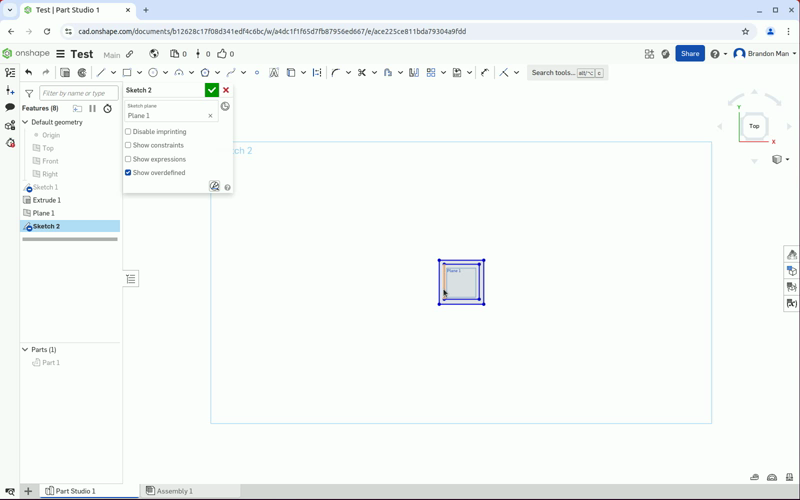
scroll(6)
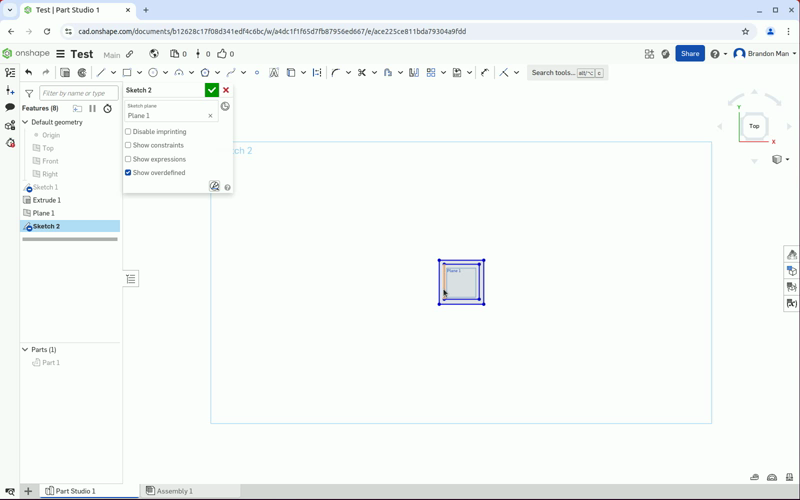
scroll(6)
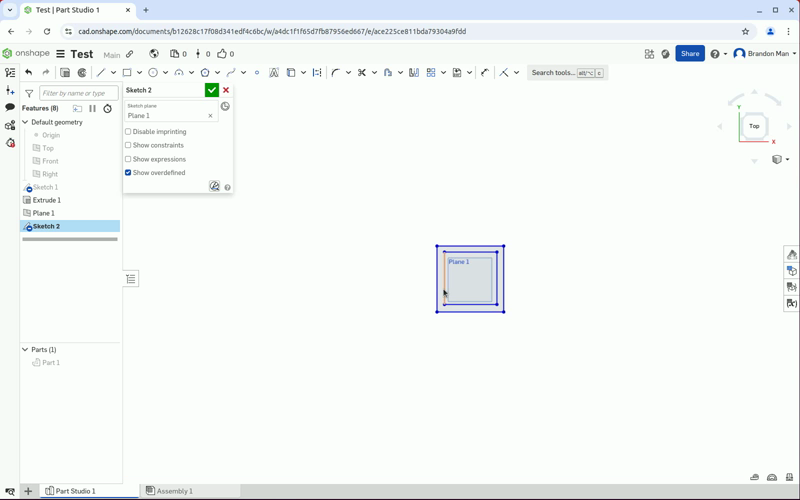
scroll(6)
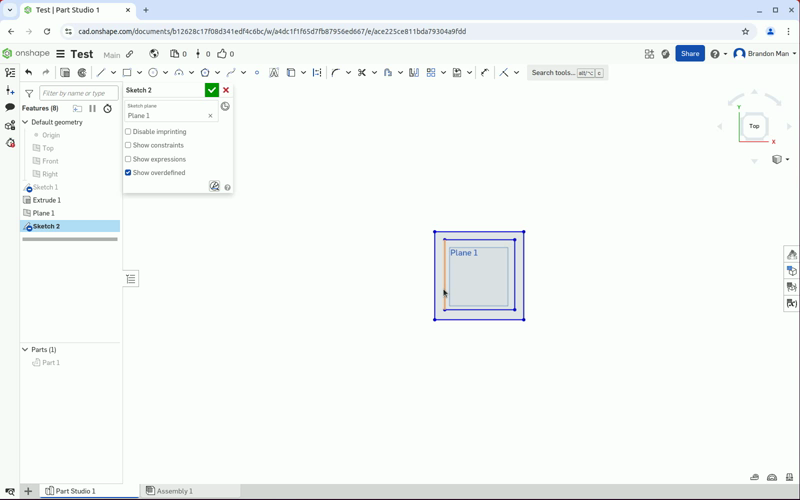
scroll(6)
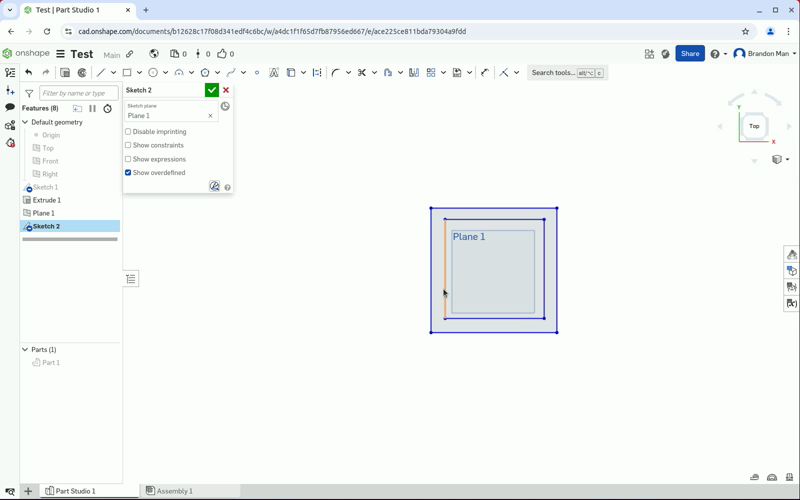
scroll(6)
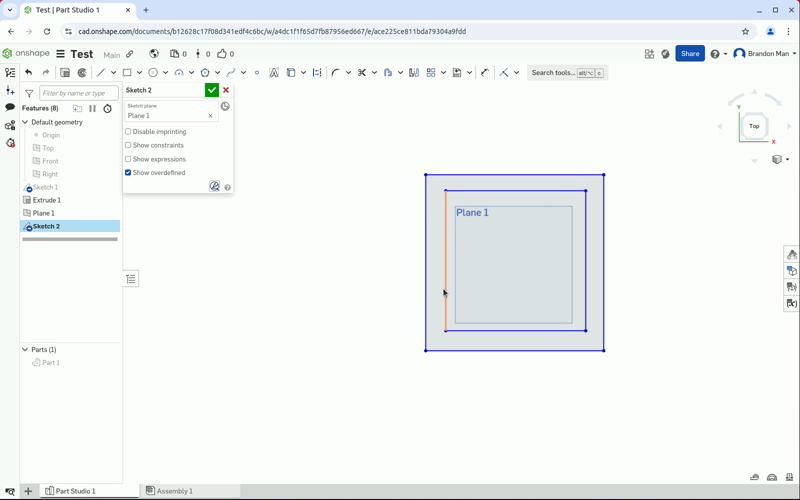
scroll(6)
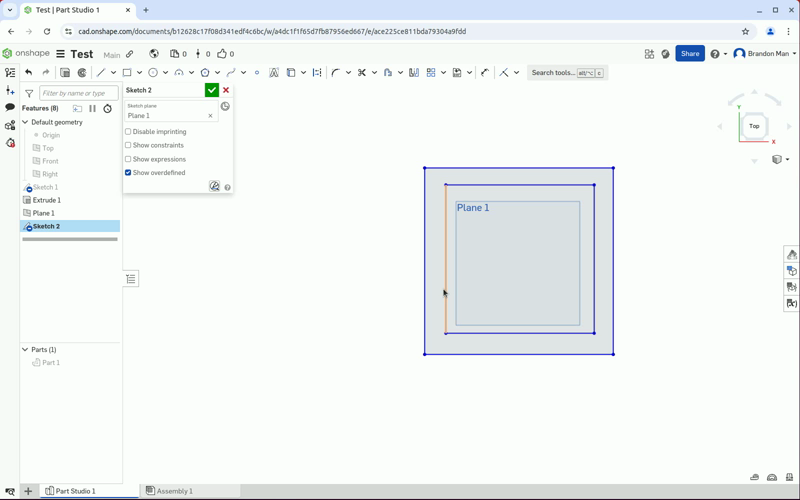
scroll(6)
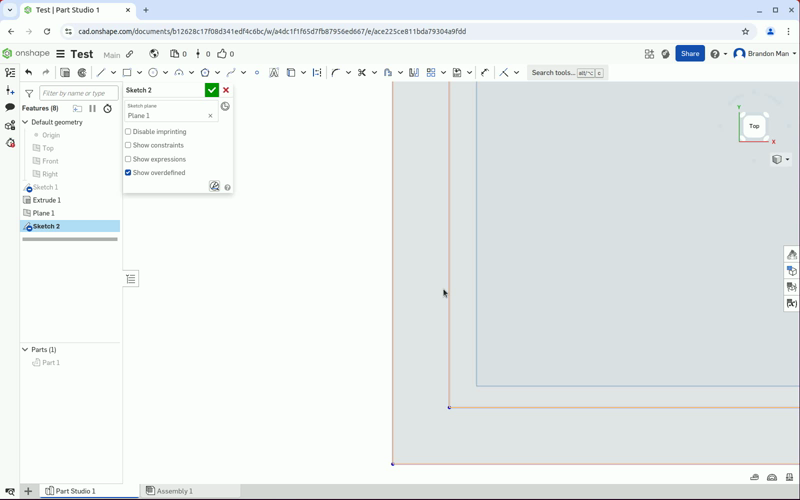
click(443, 288)
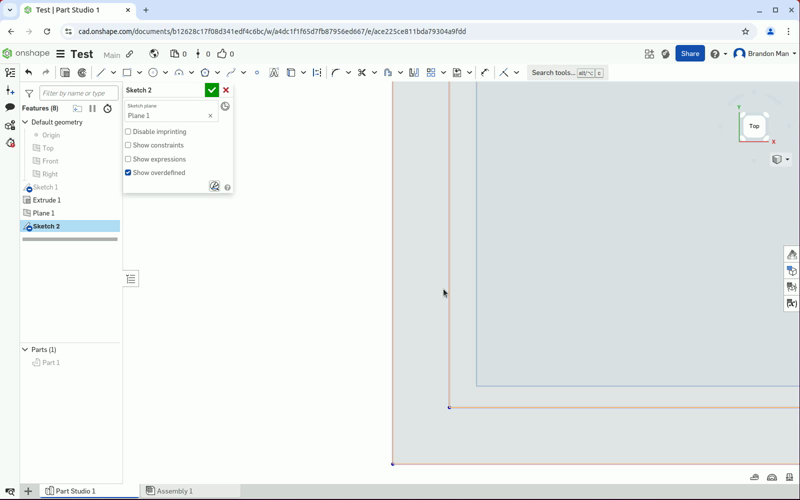
scroll(-6)
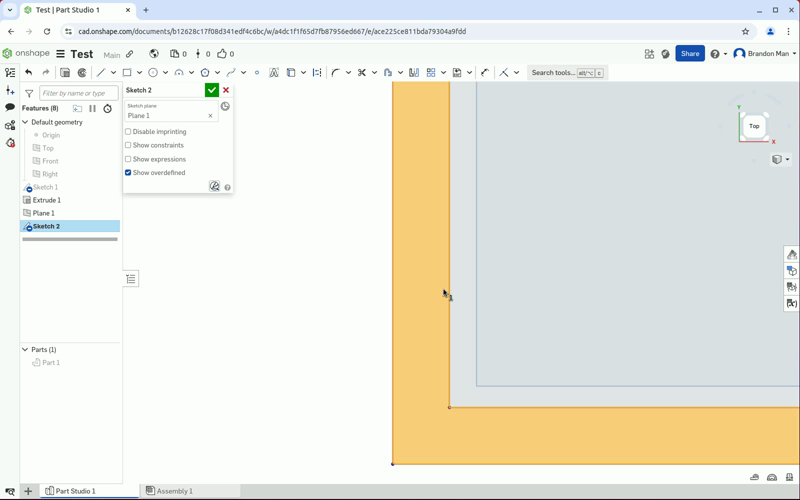
scroll(-6)
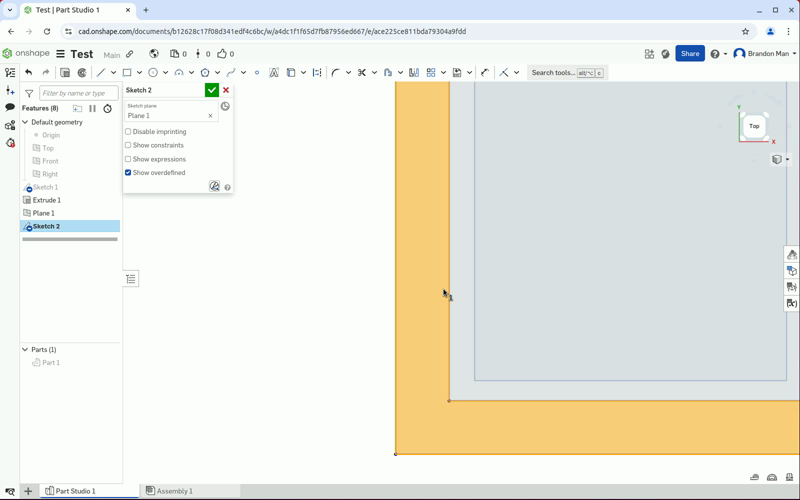
scroll(-6)
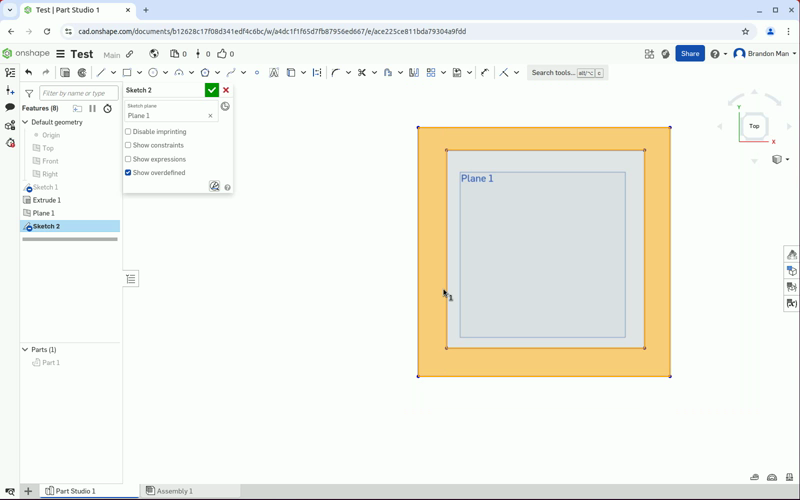
scroll(-6)
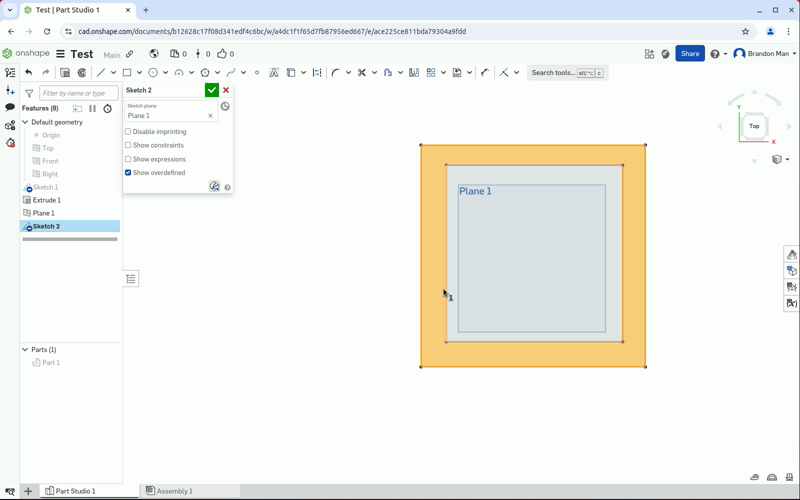
scroll(-6)
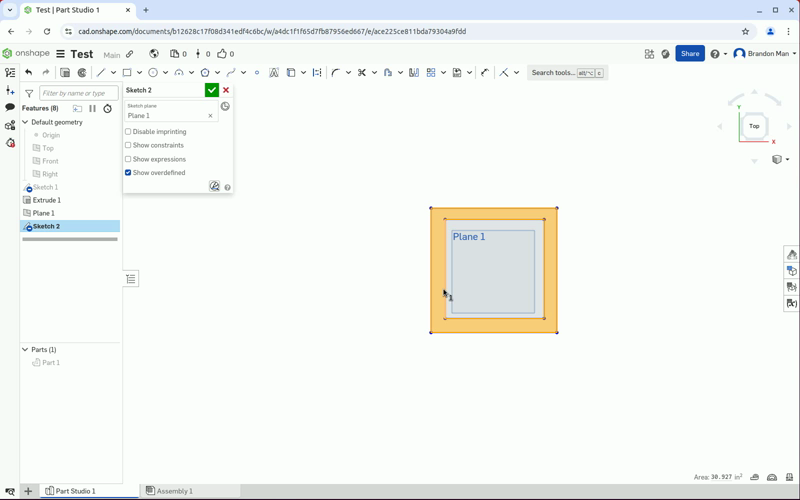
scroll(-6)
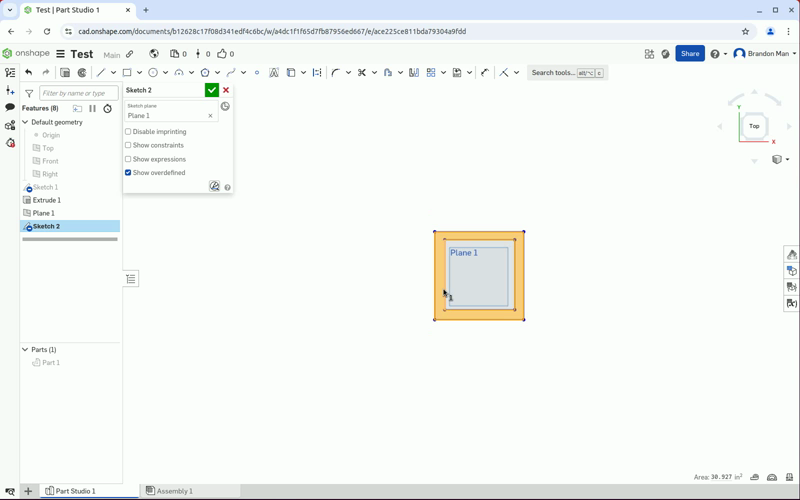
scroll(-6)
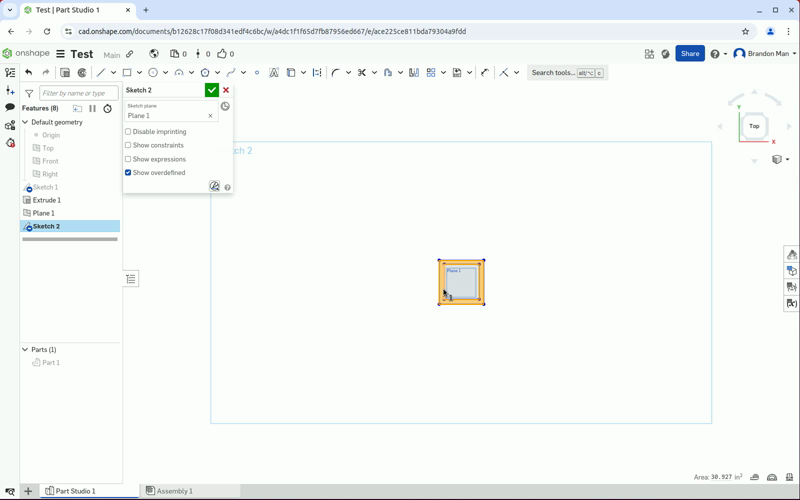
mouse_move(73, 352)
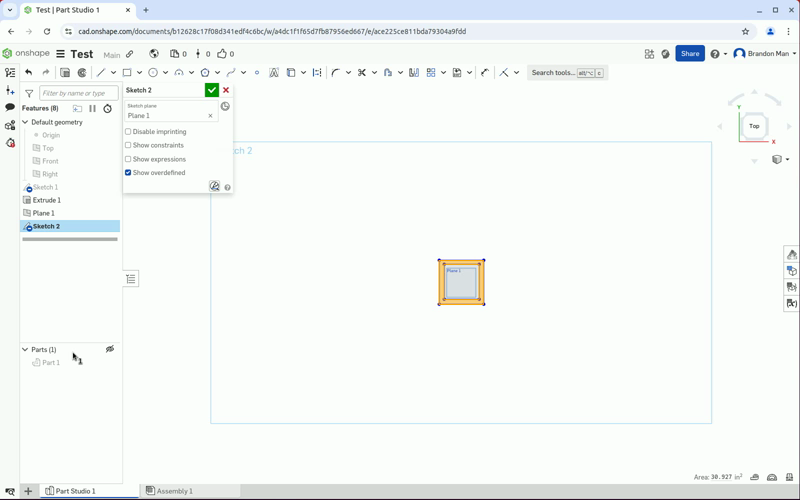
key(shift+y)
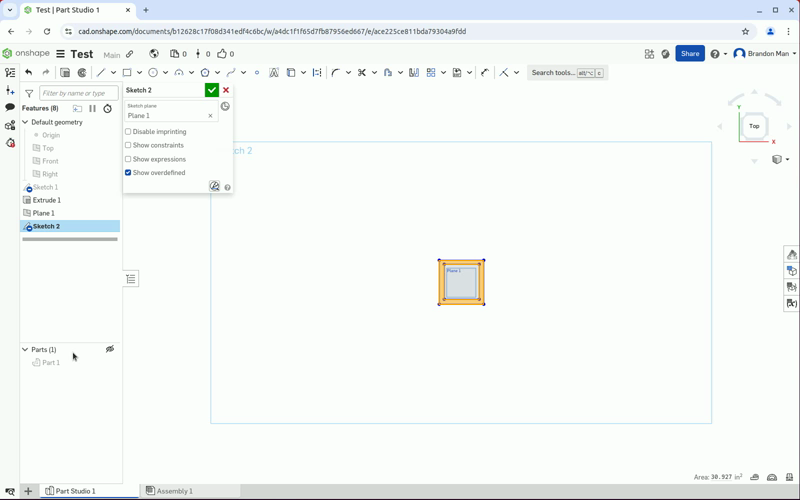
key(shift+e)
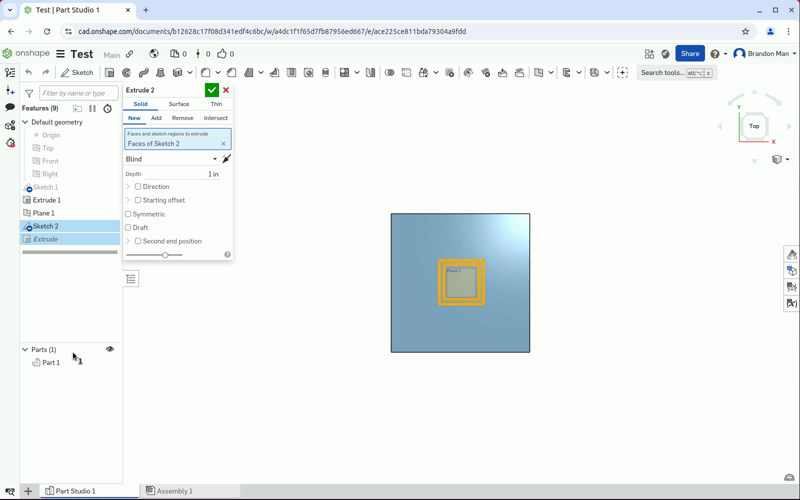
mouse_move(143, 106)
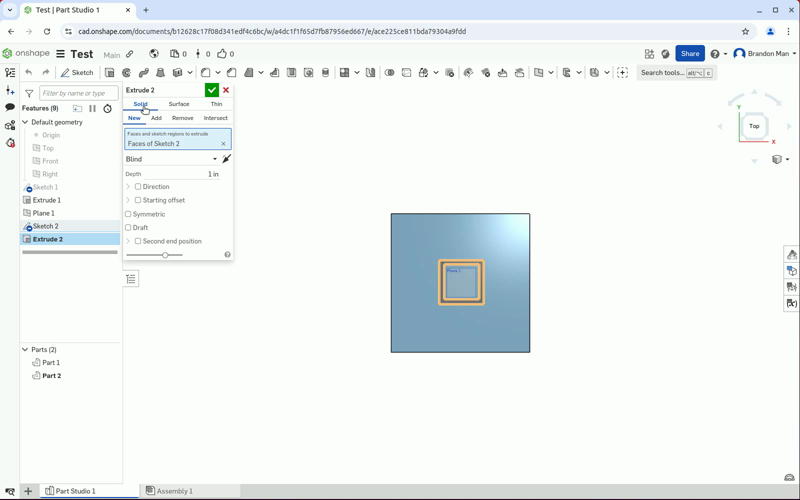
click(143, 106)
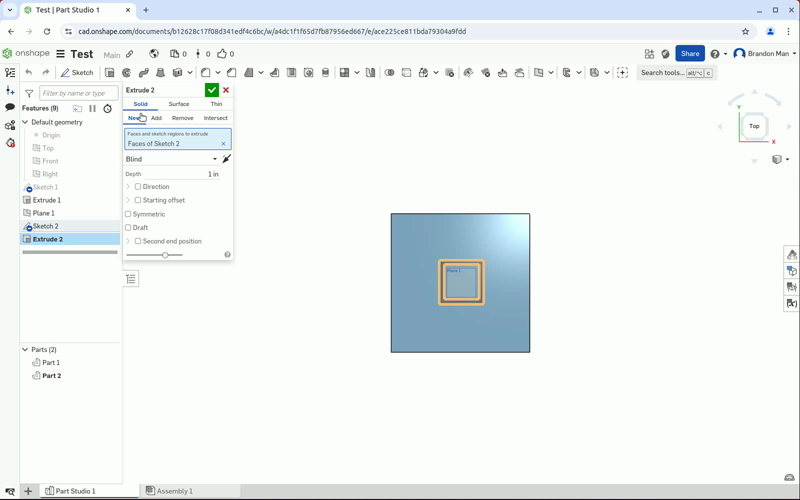
mouse_move(137, 120)
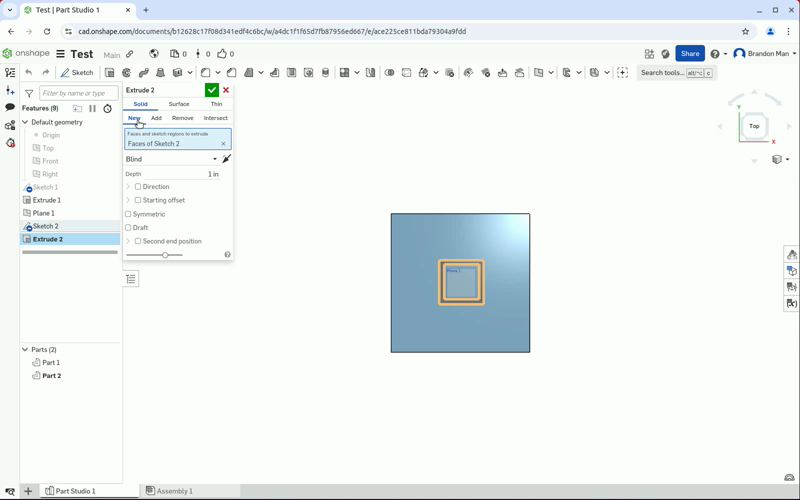
click(137, 120)
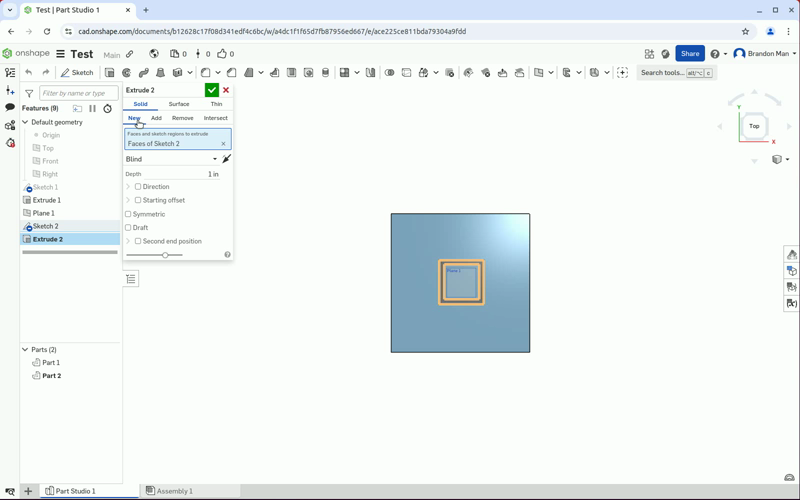
key(tab, 4)
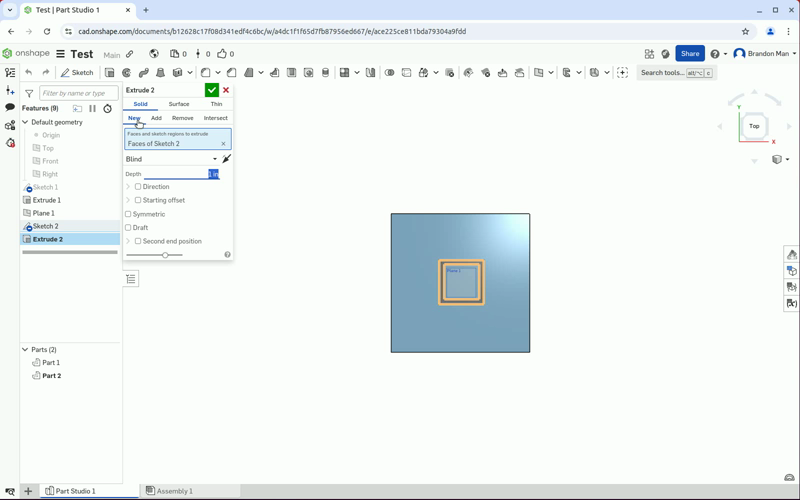
text(21.423)
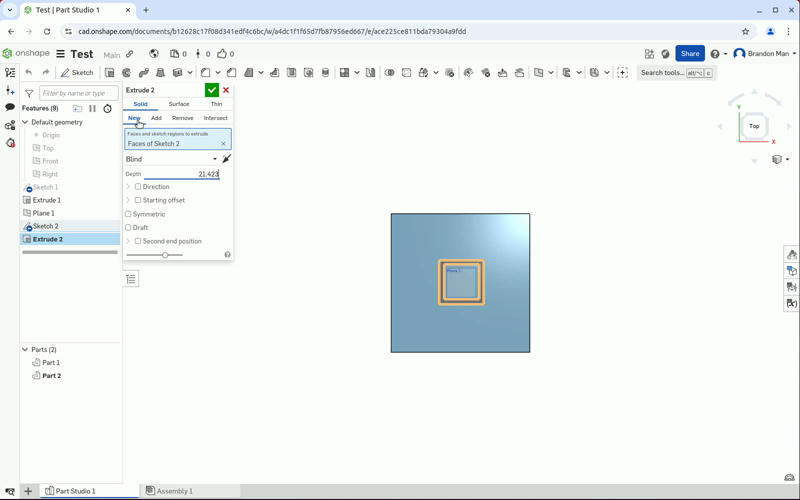
key(enter)
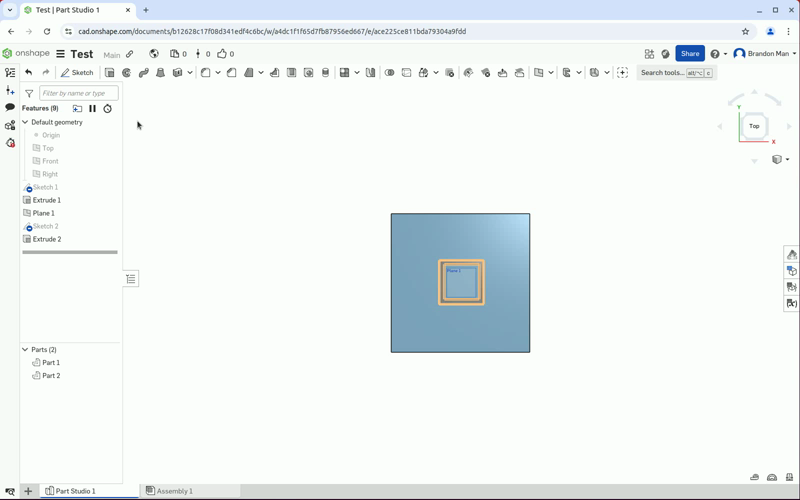
key(shift+h)
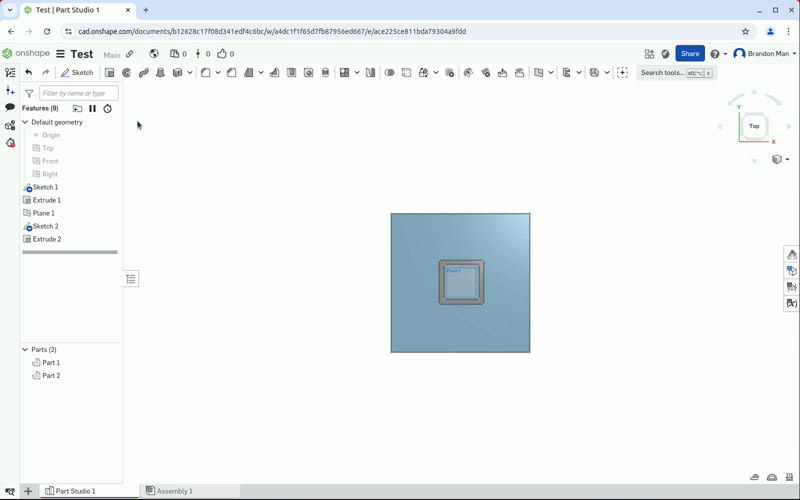
key(shift+h)
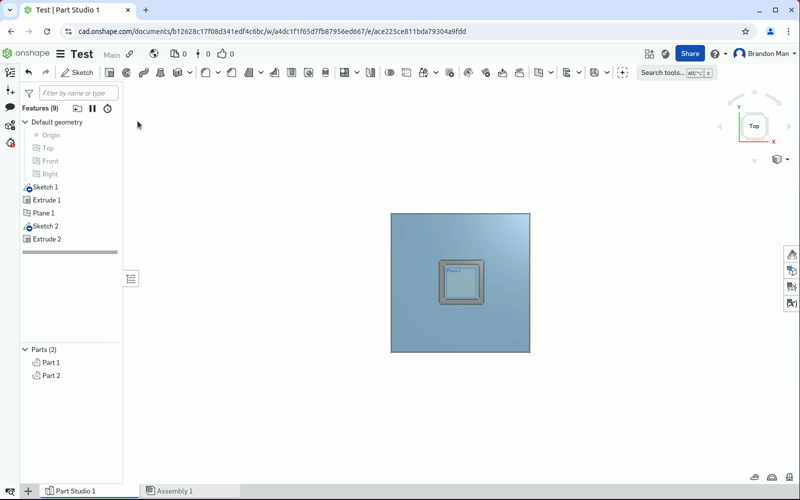
key(shift+7)
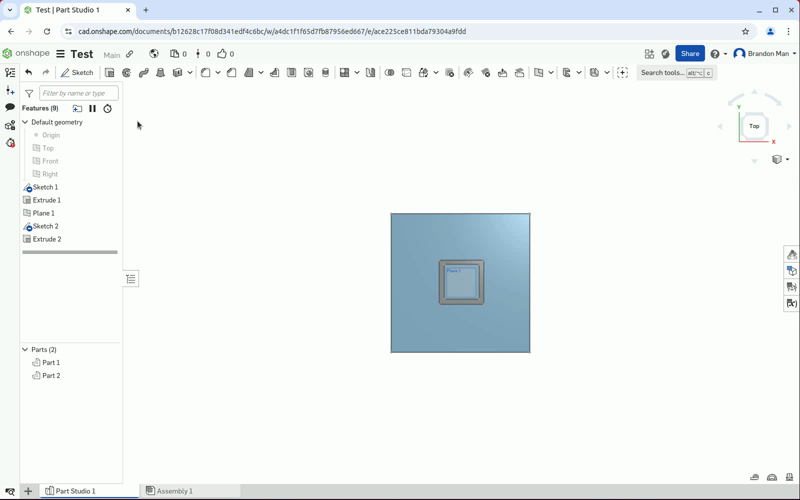
key(up, 3)
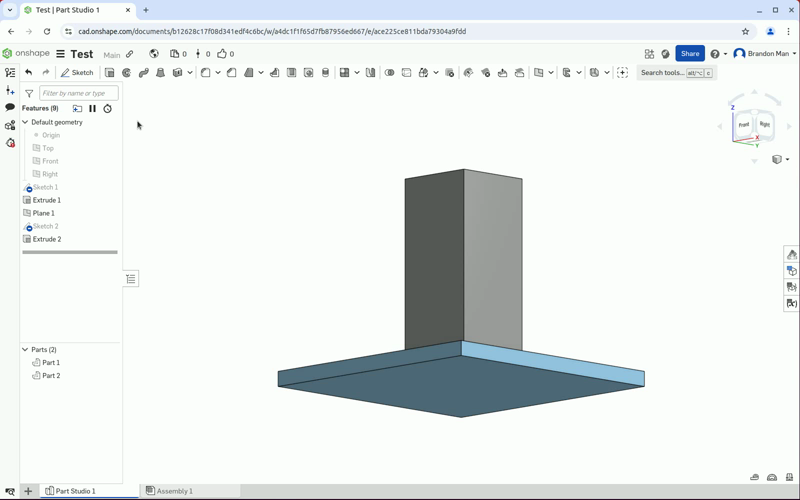
key(left, 3)
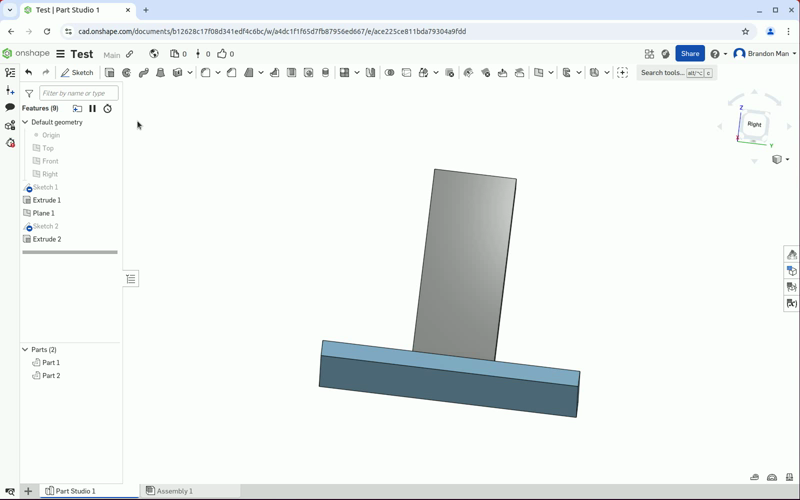
key(right, 3)
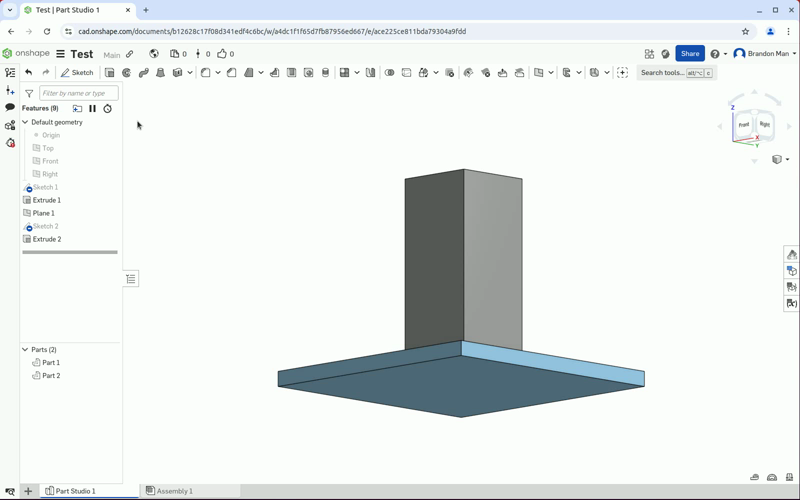
key(down, 3)
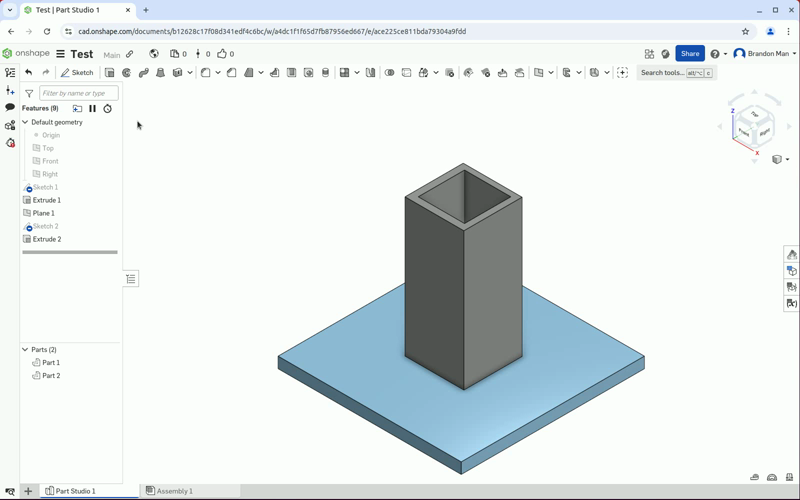
mouse_move(73, 189)
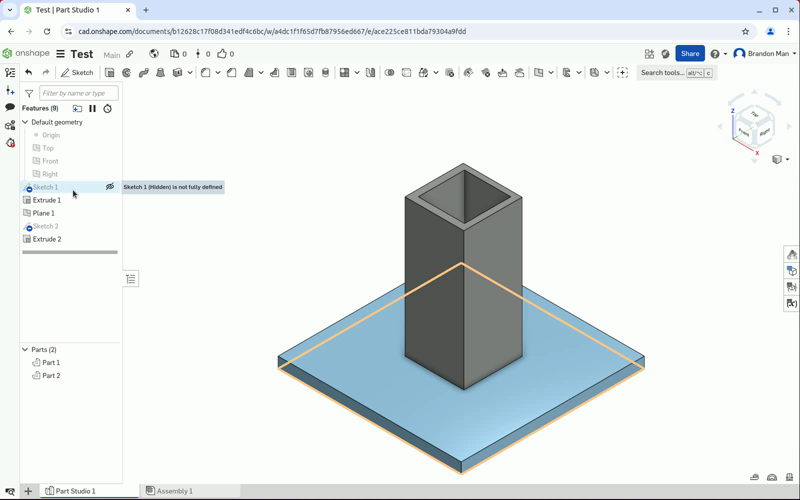
click(73, 189)